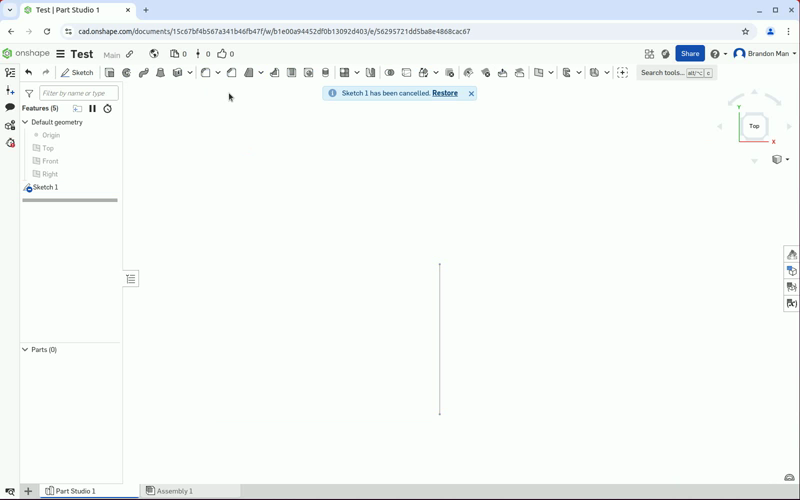
key(shift+h)
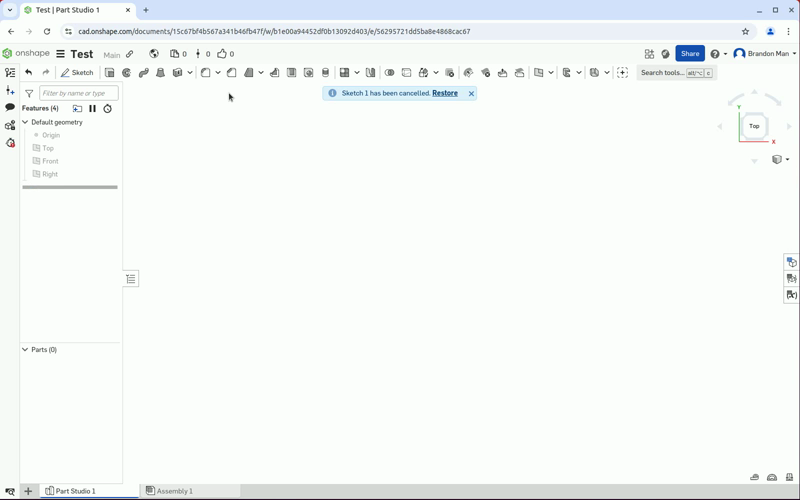
mouse_move(73, 352)
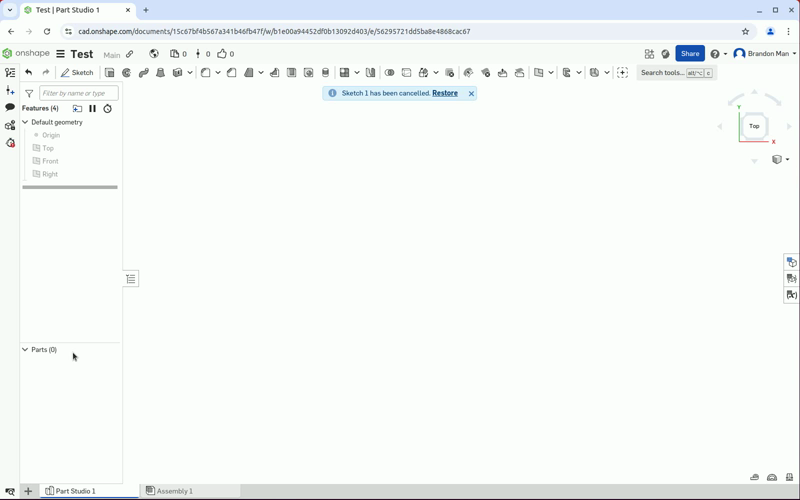
key(y)
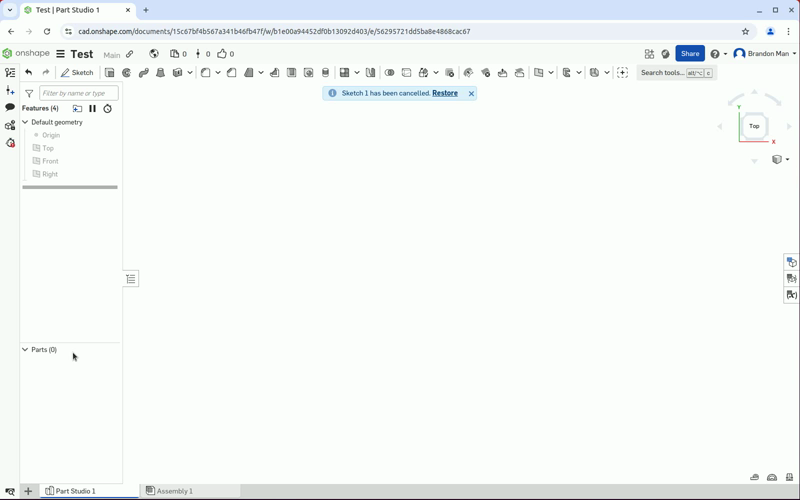
key(shift+p)
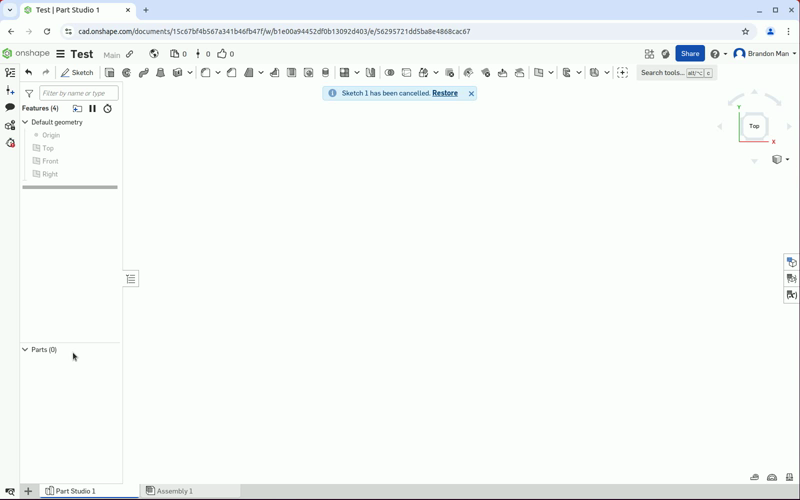
key(space)
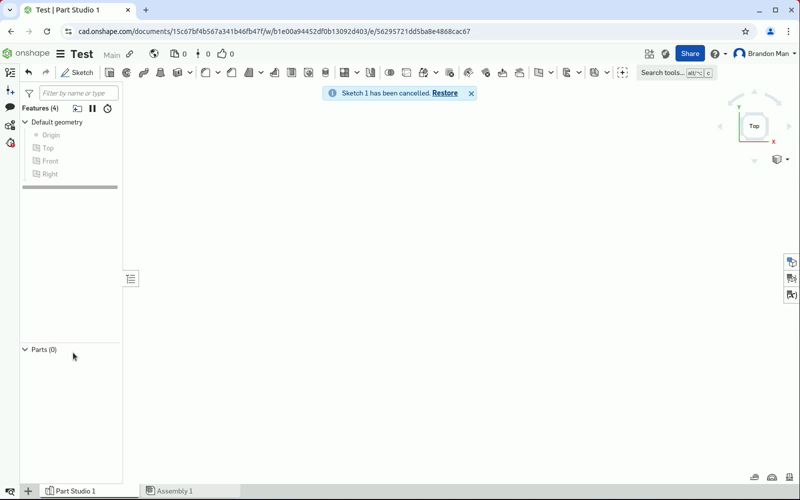
key_down(shift)
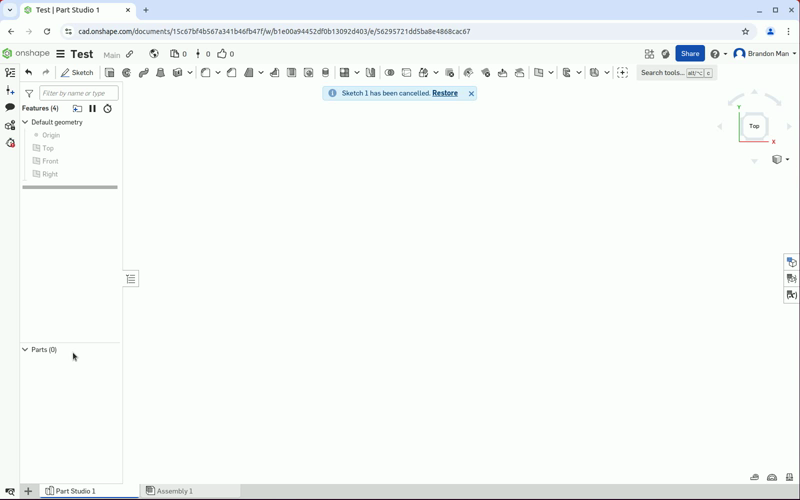
key(up)
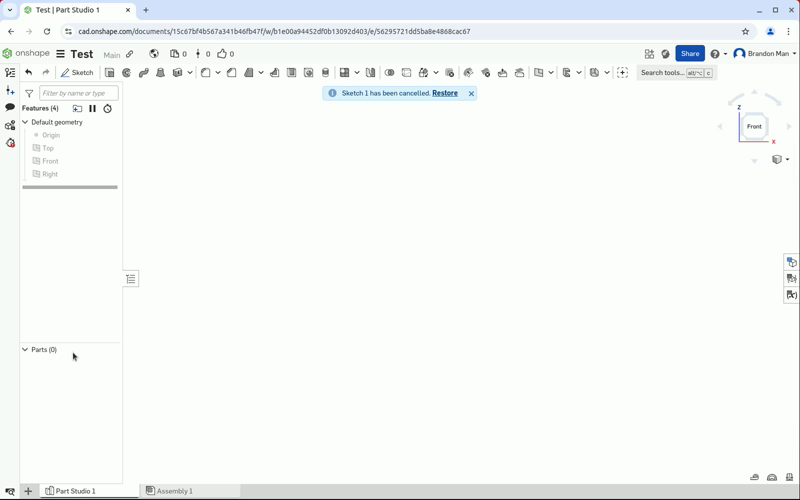
key_up(shift)
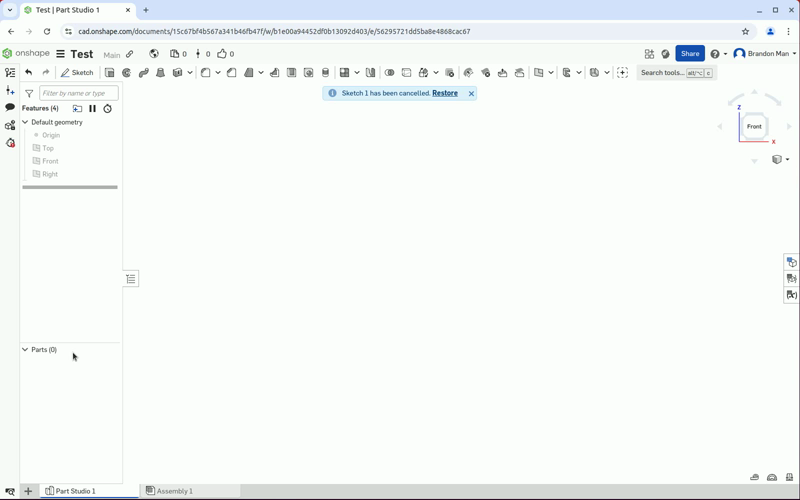
mouse_move(73, 352)
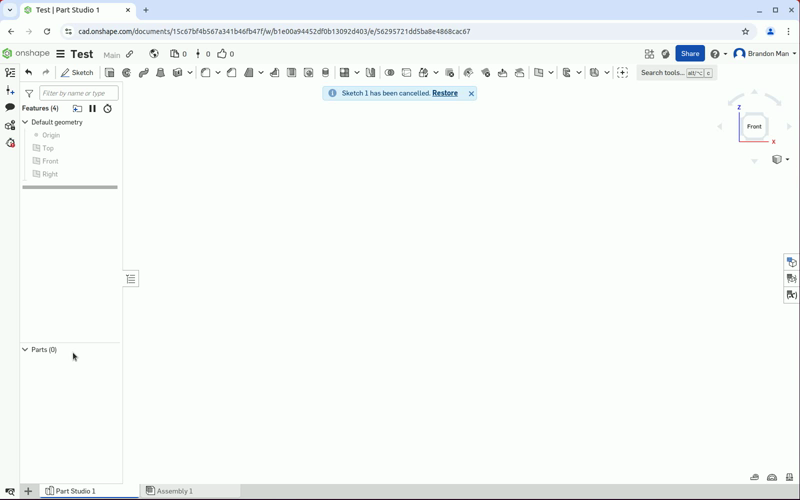
key(shift+y)
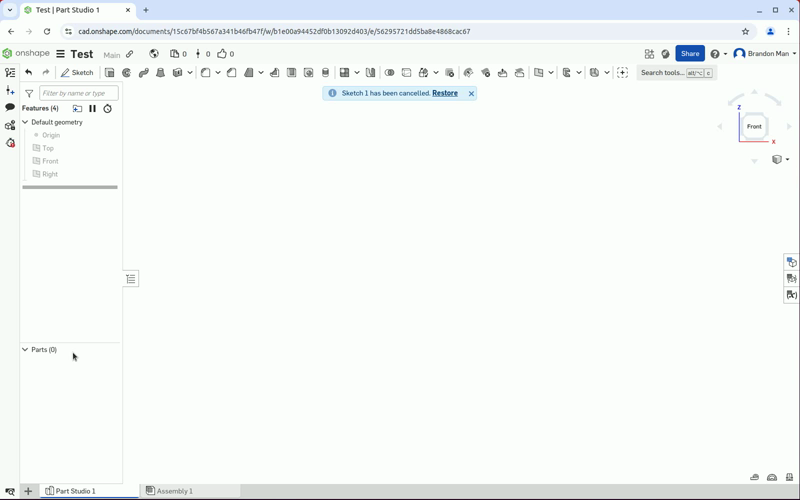
key(shift+s)
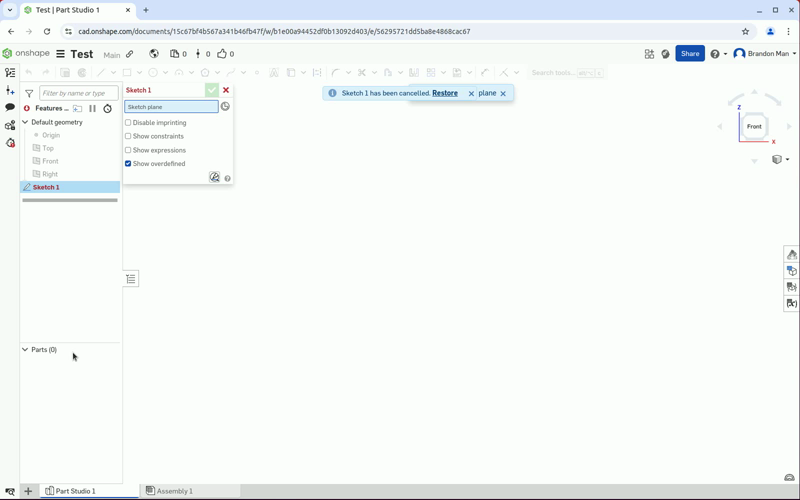
mouse_move(73, 163)
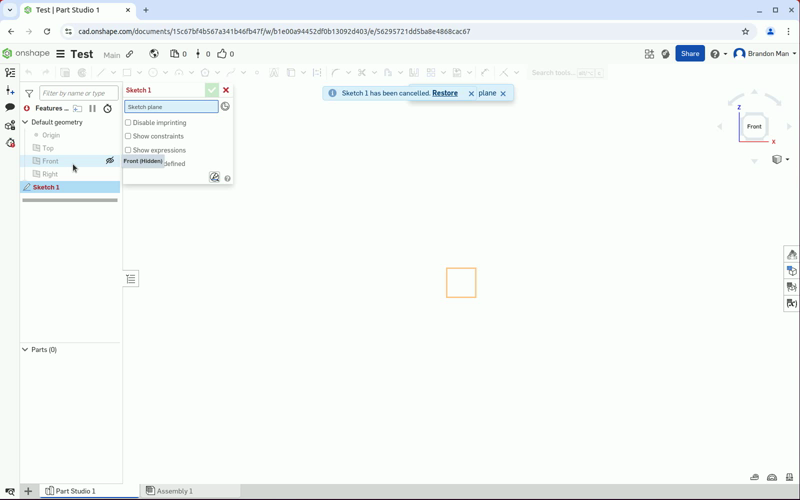
click(73, 163)
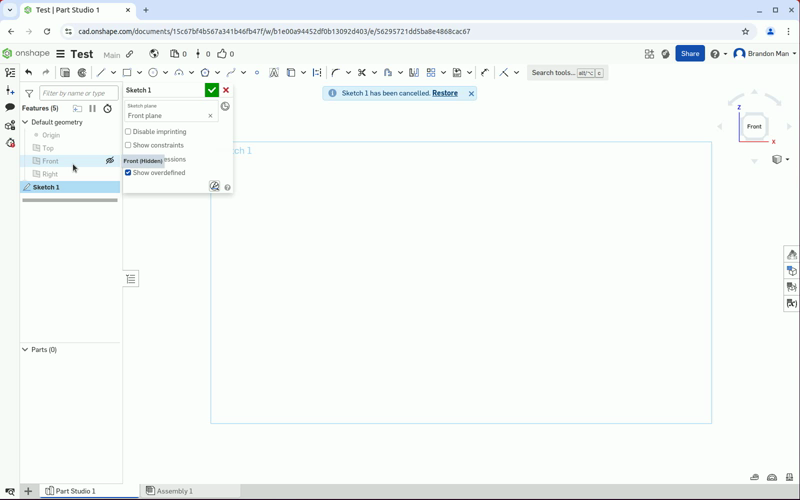
mouse_move(73, 352)
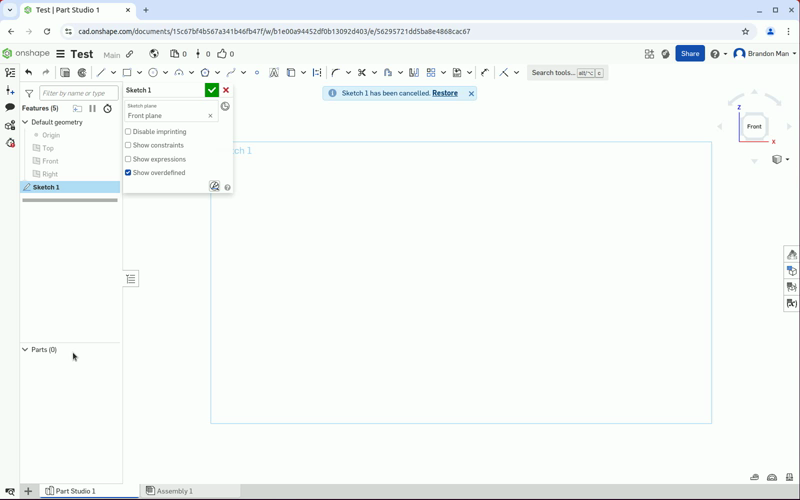
key(y)
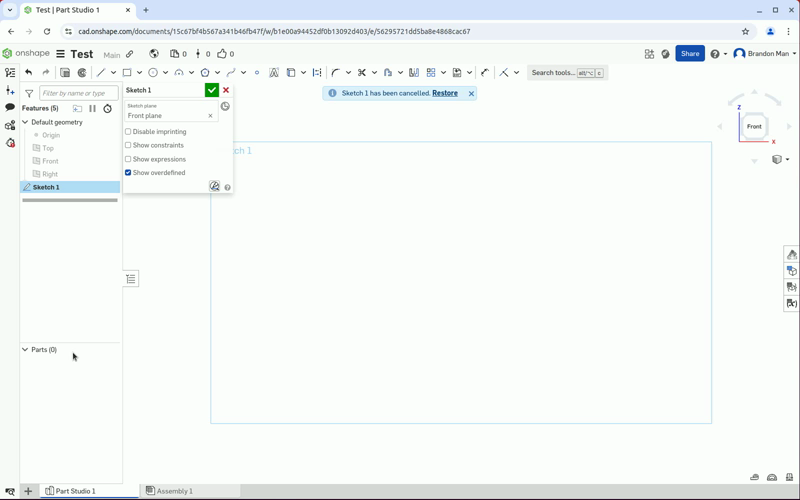
key(l)
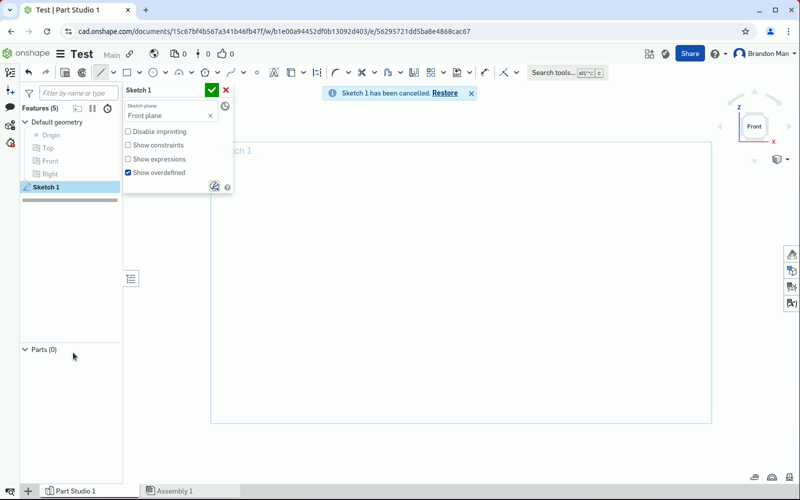
key_down(shift)
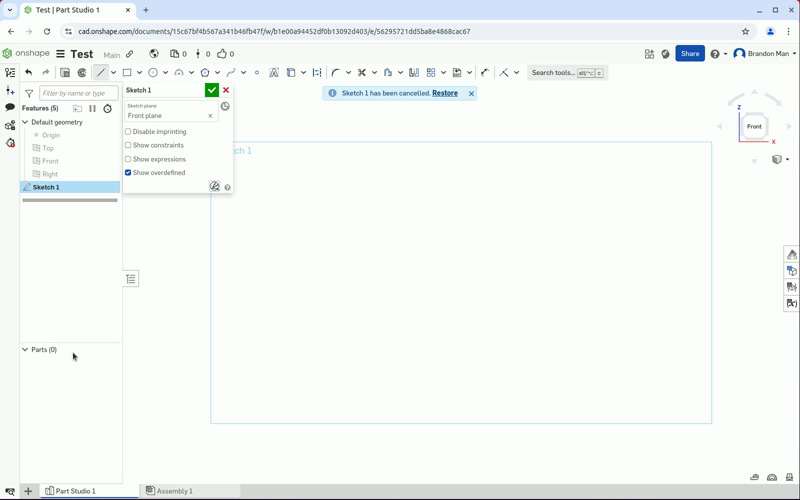
mouse_move(351, 287)
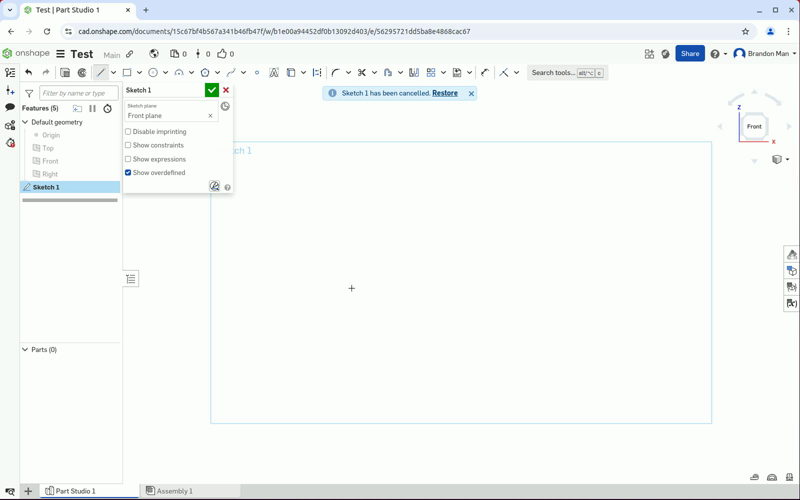
click(351, 287)
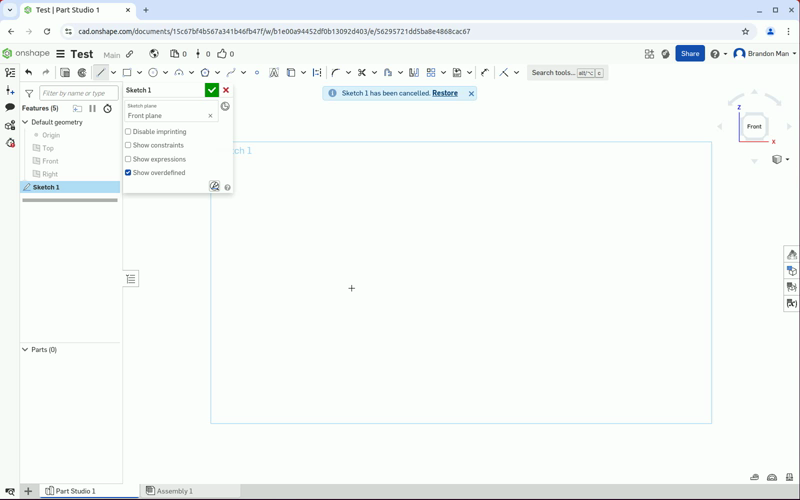
key_up(shift)
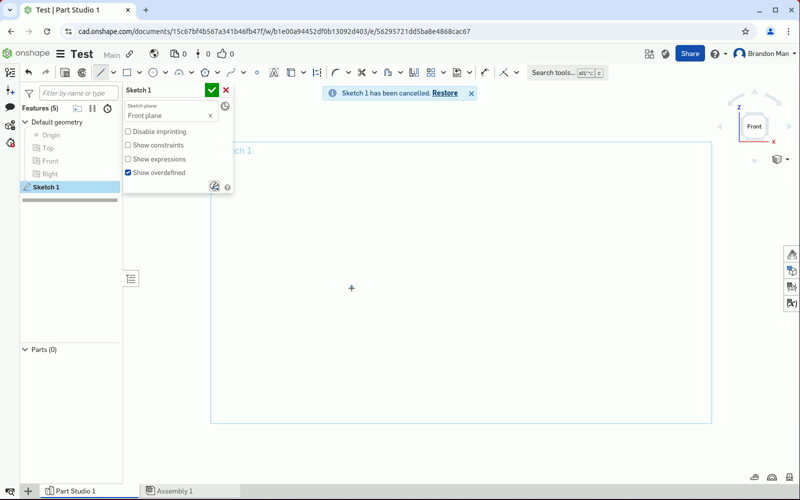
key_down(shift)
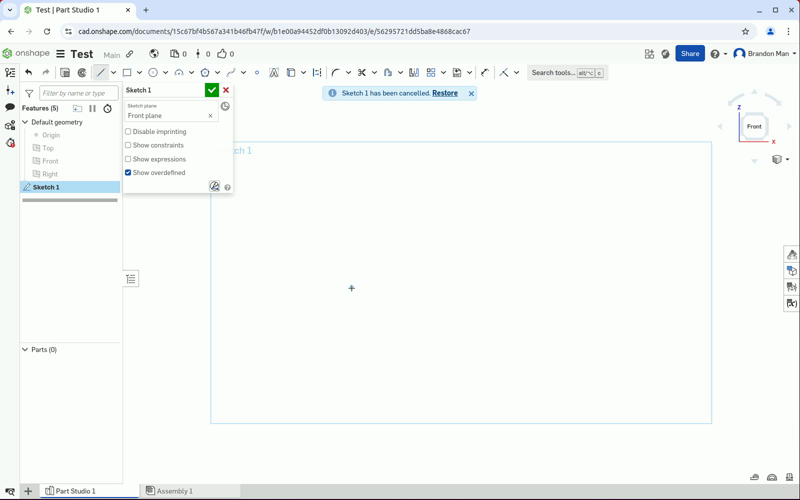
mouse_move(426, 301)
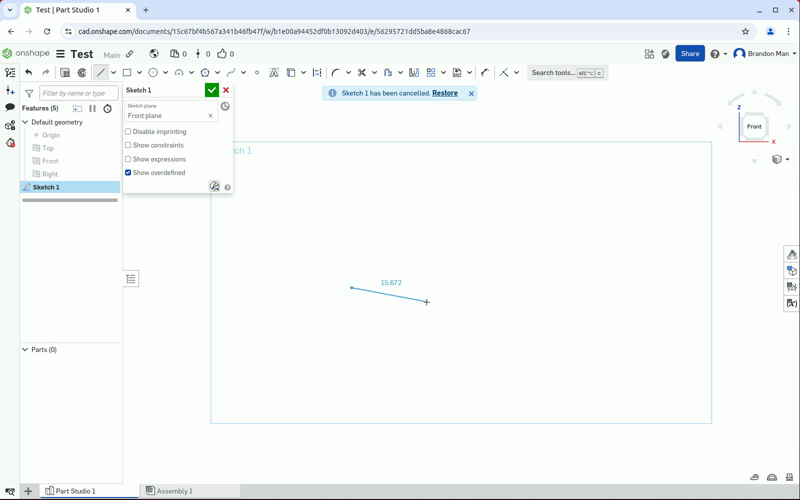
click(426, 301)
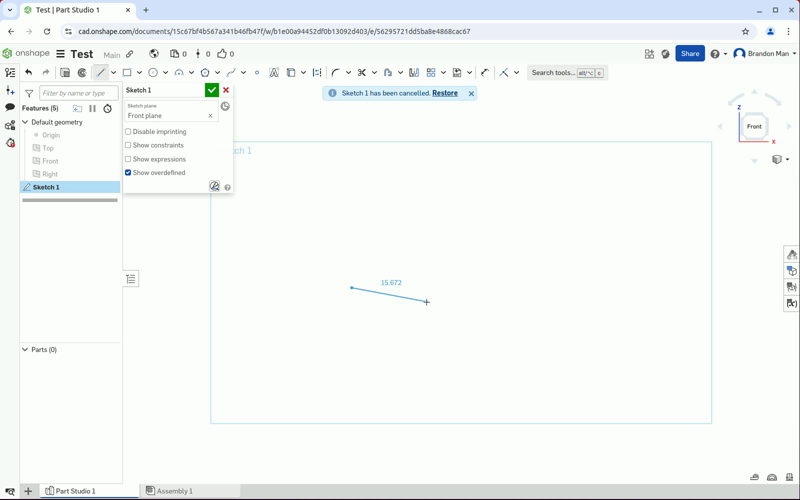
key_up(shift)
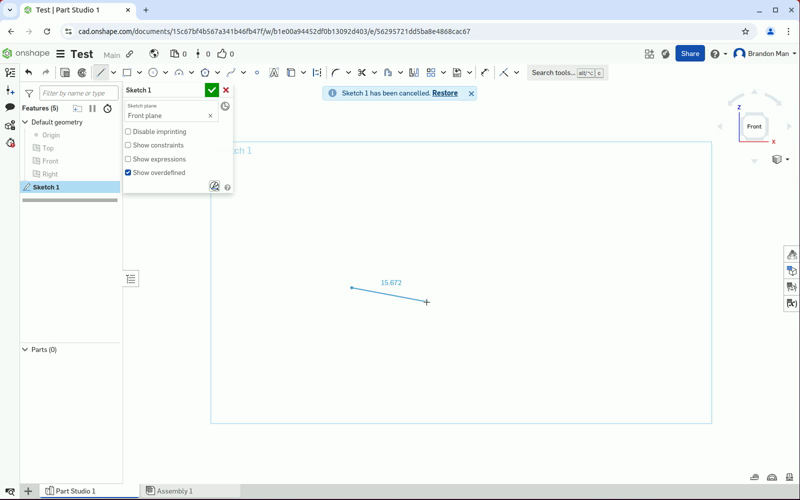
key(esc)
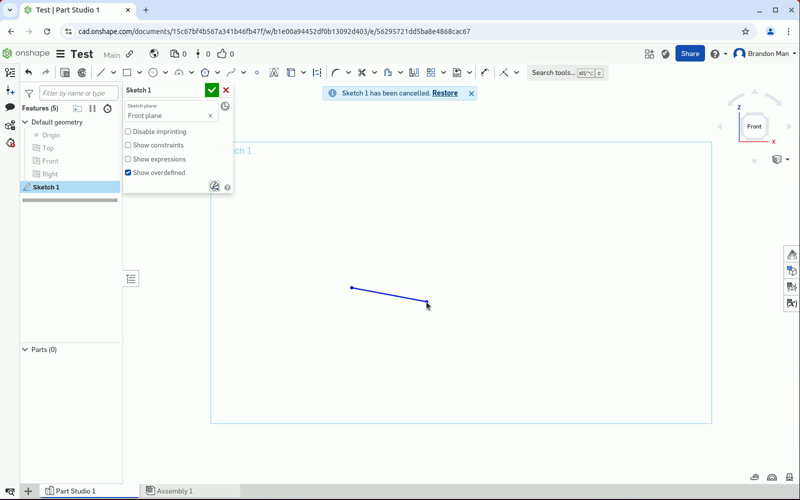
key(a)
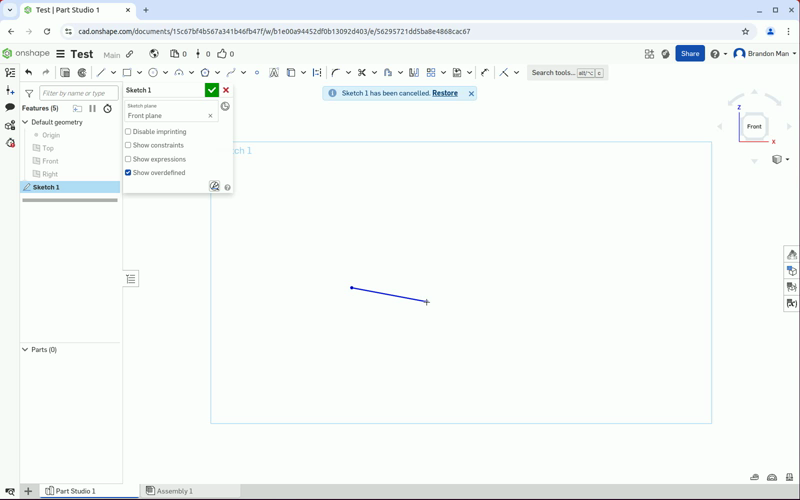
mouse_move(426, 301)
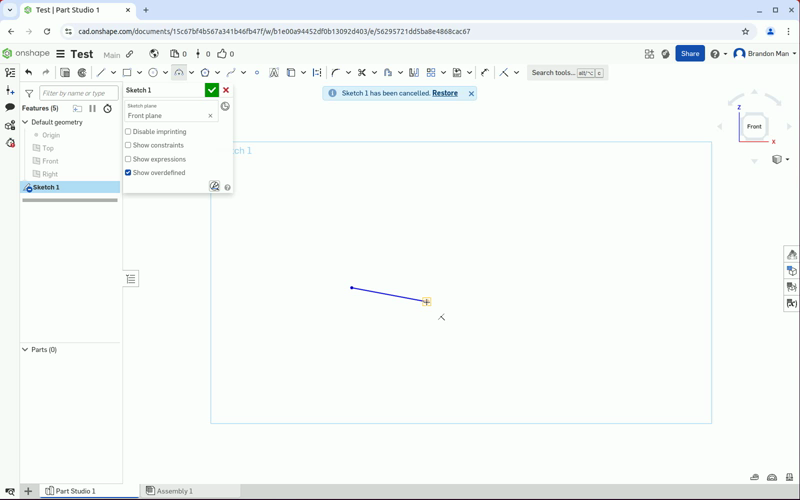
click(426, 301)
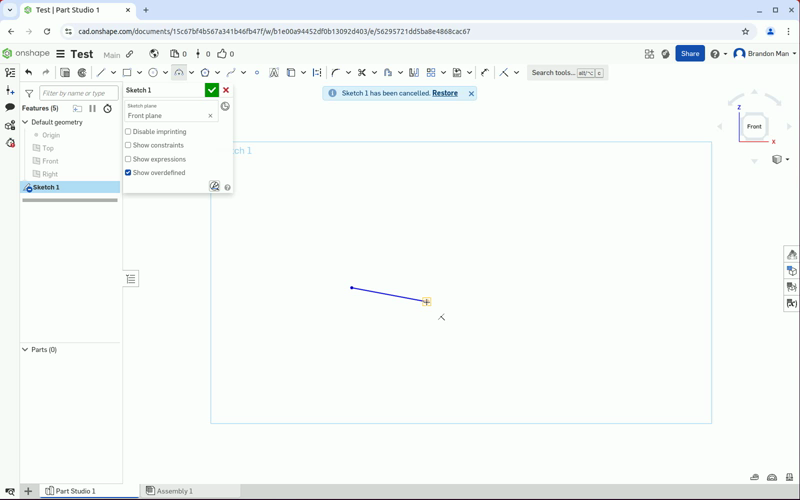
key_down(shift)
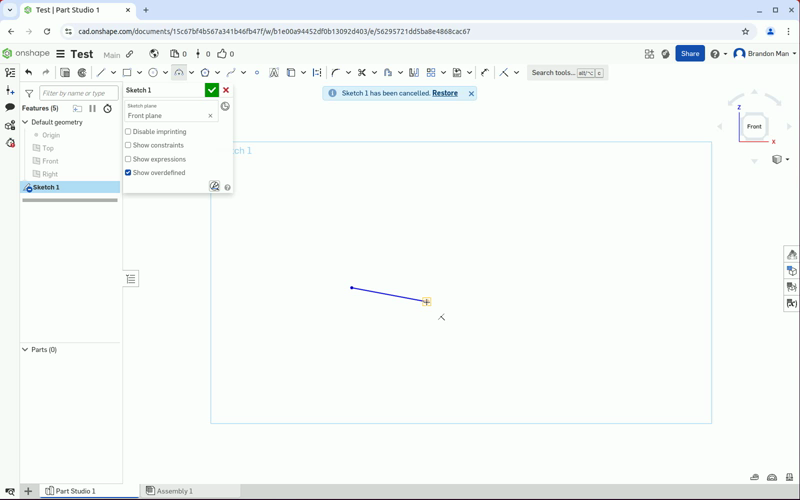
mouse_move(426, 264)
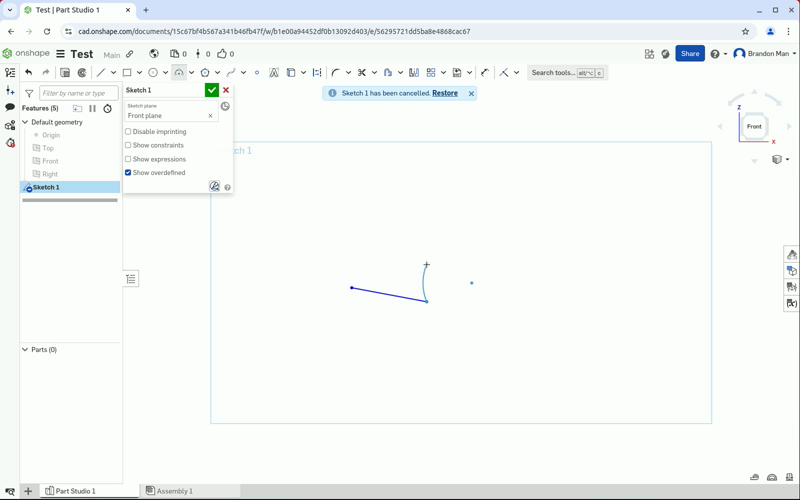
click(426, 264)
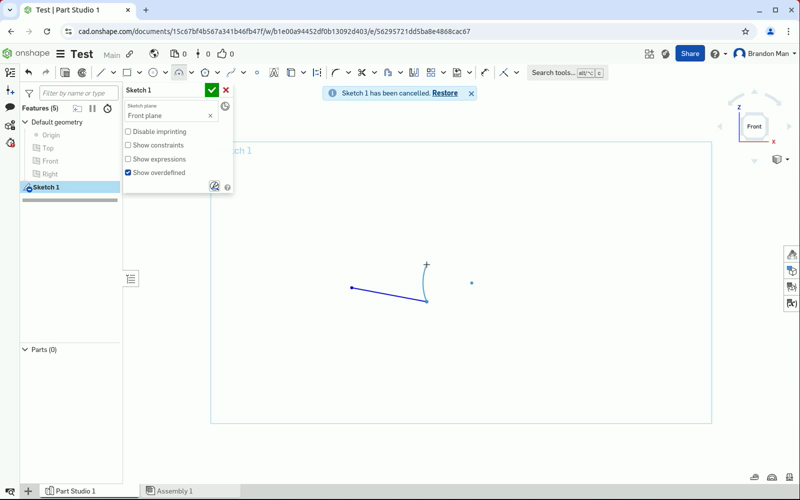
mouse_move(449, 282)
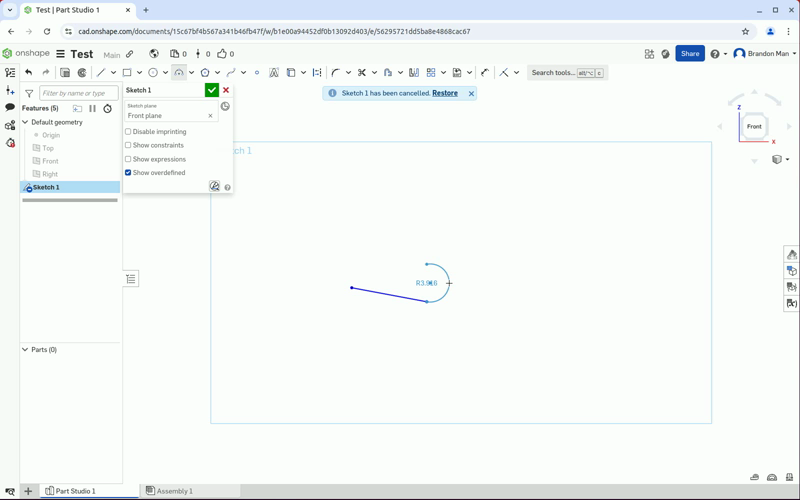
click(449, 282)
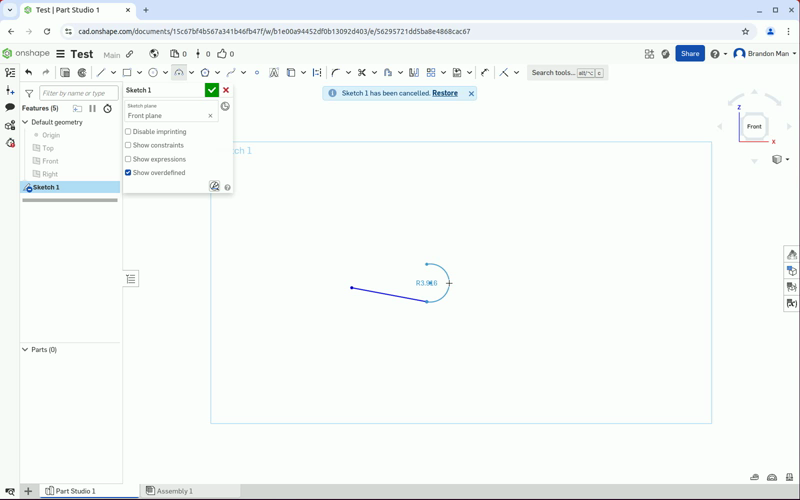
key_up(shift)
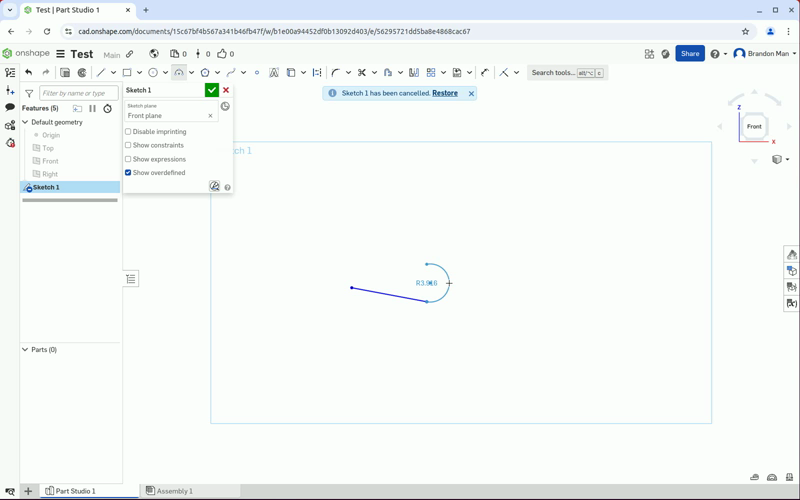
key(esc)
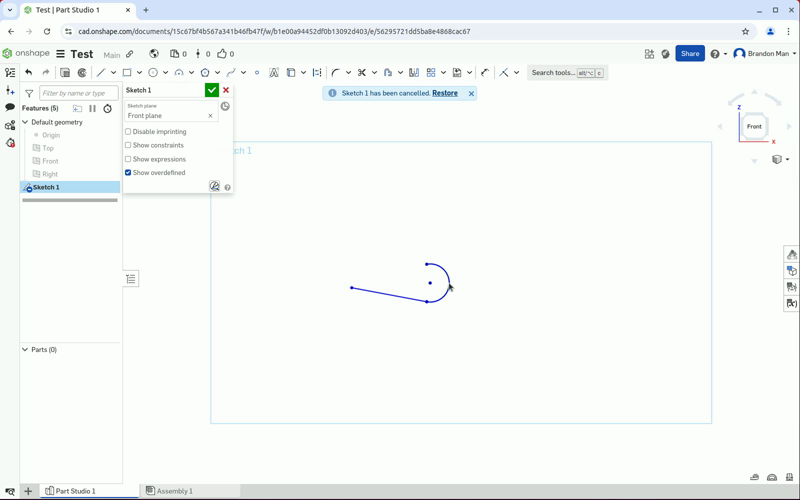
key(l)
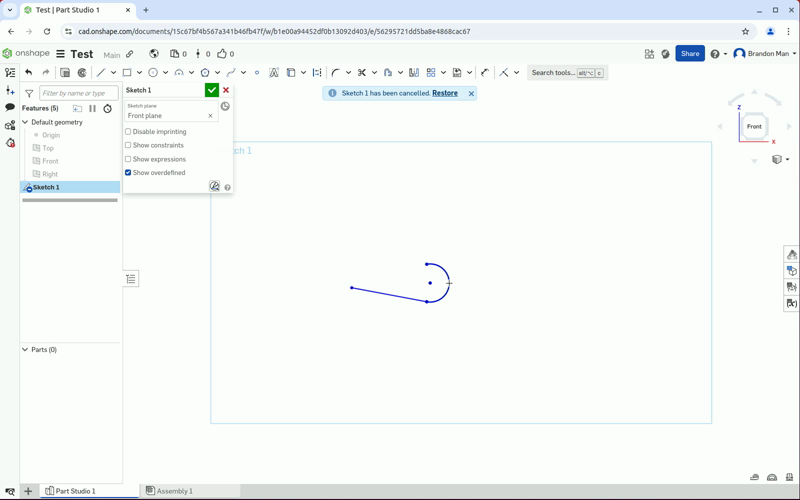
mouse_move(426, 264)
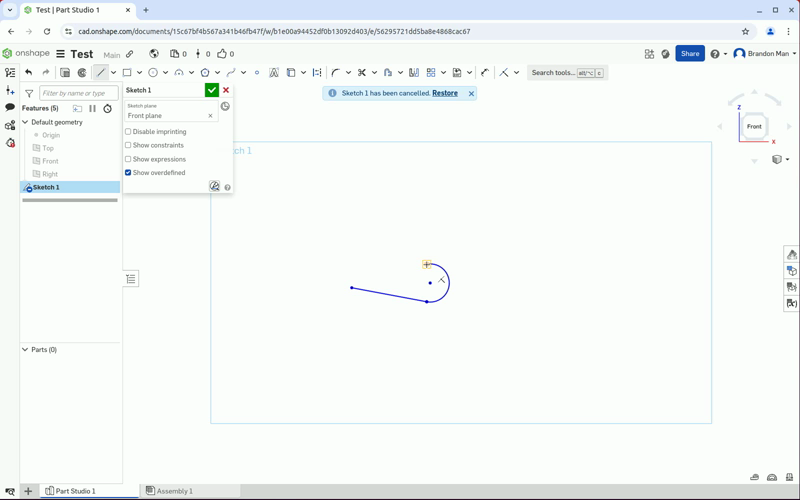
click(426, 264)
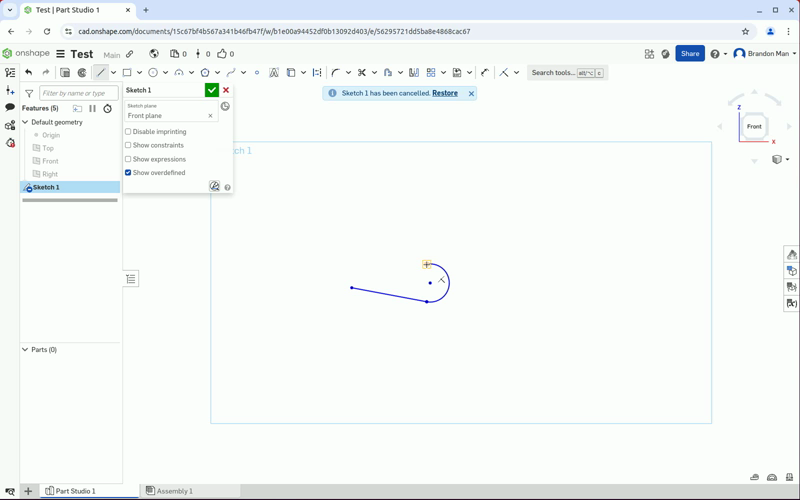
key_down(shift)
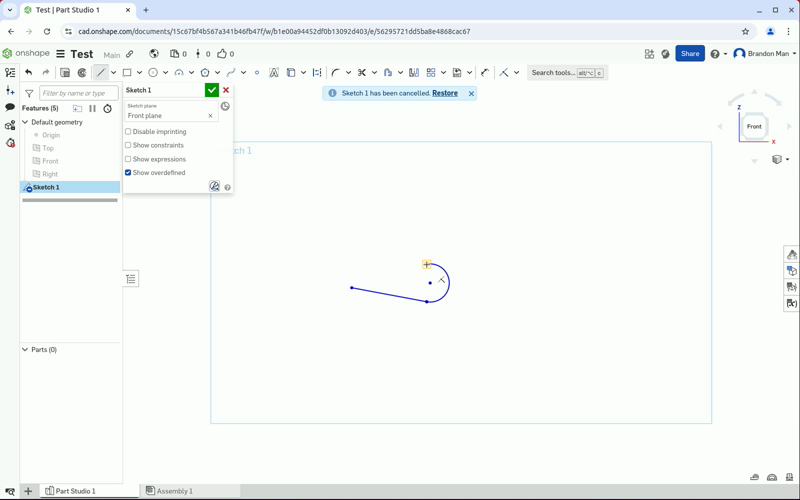
mouse_move(351, 278)
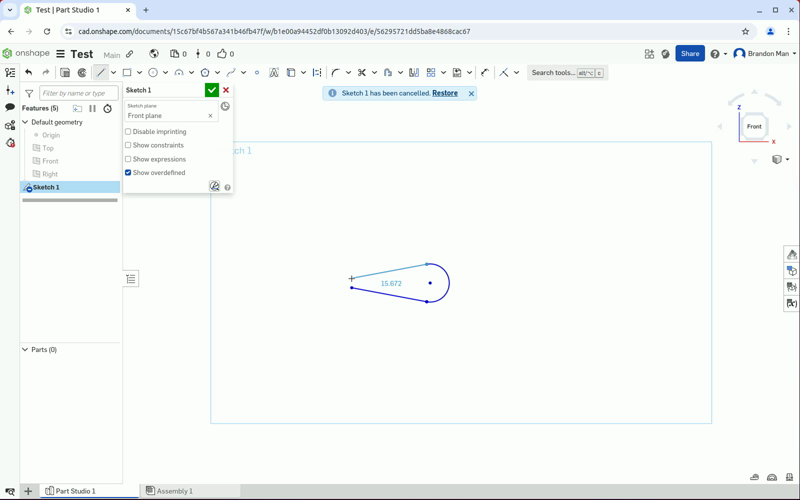
click(351, 278)
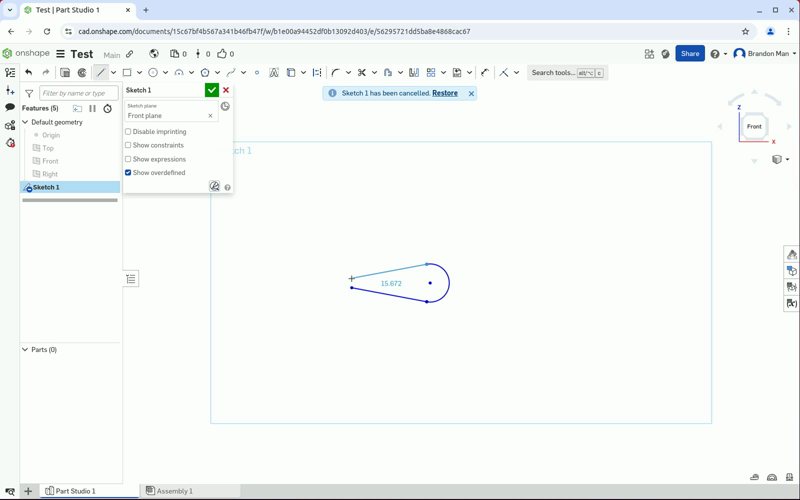
key_up(shift)
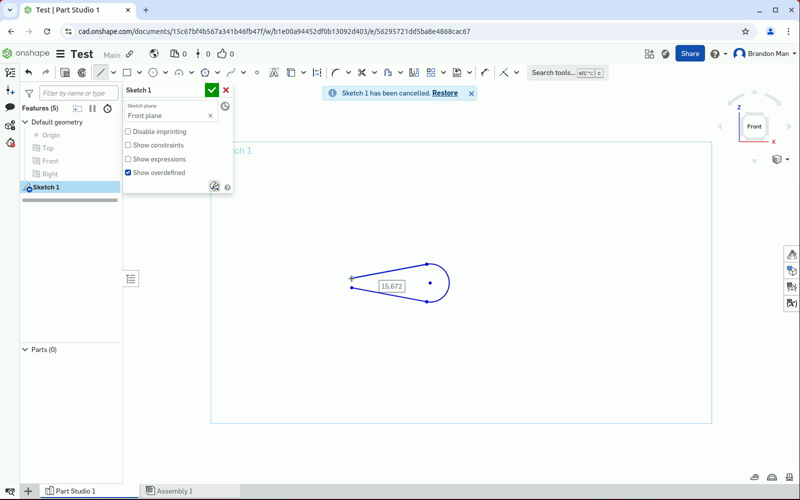
key(esc)
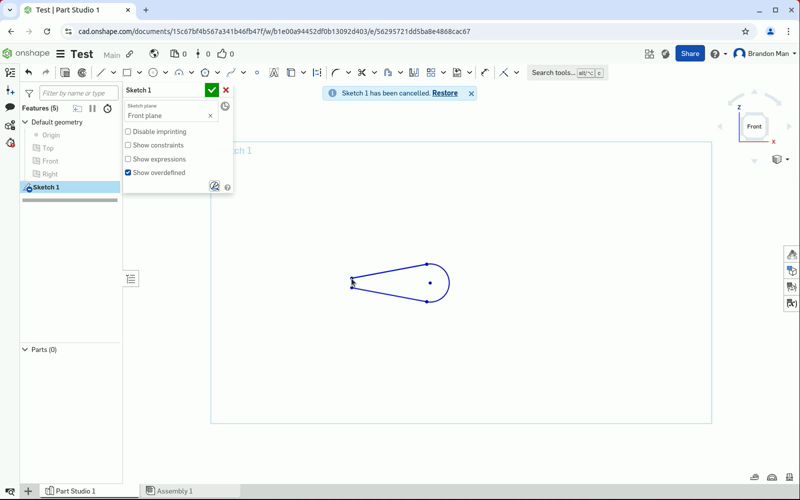
key(a)
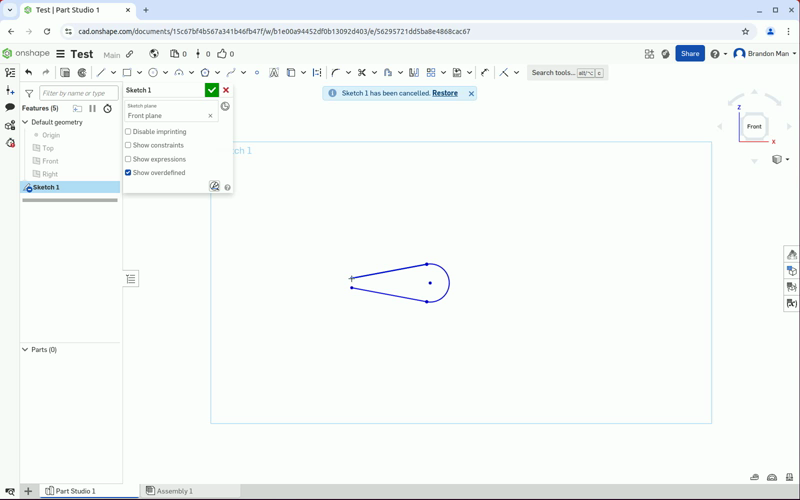
mouse_move(351, 278)
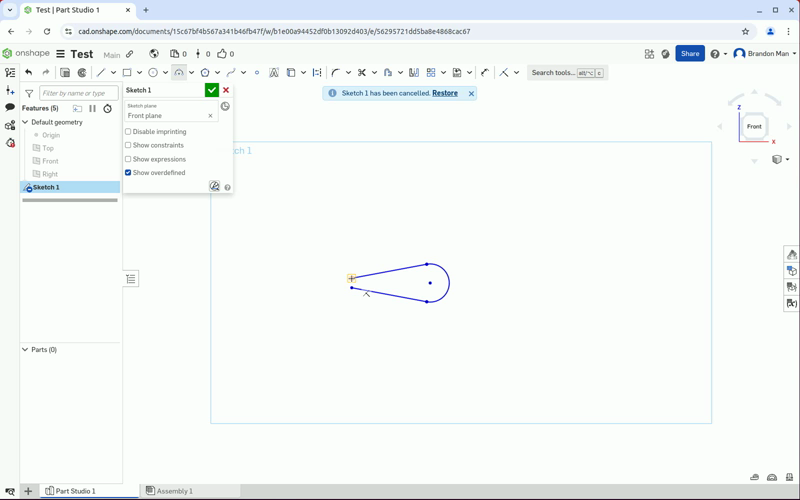
click(351, 278)
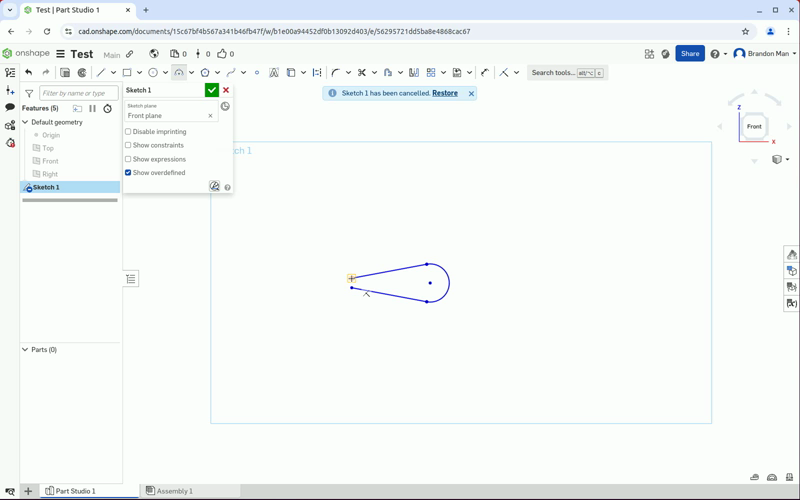
mouse_move(351, 287)
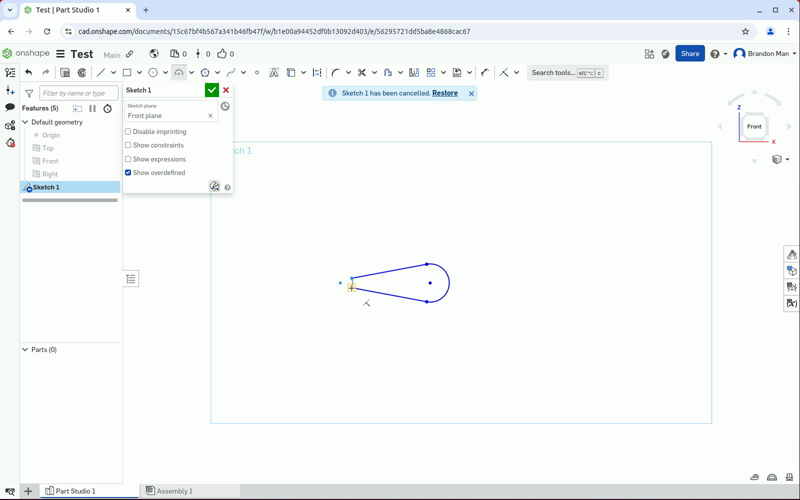
click(351, 287)
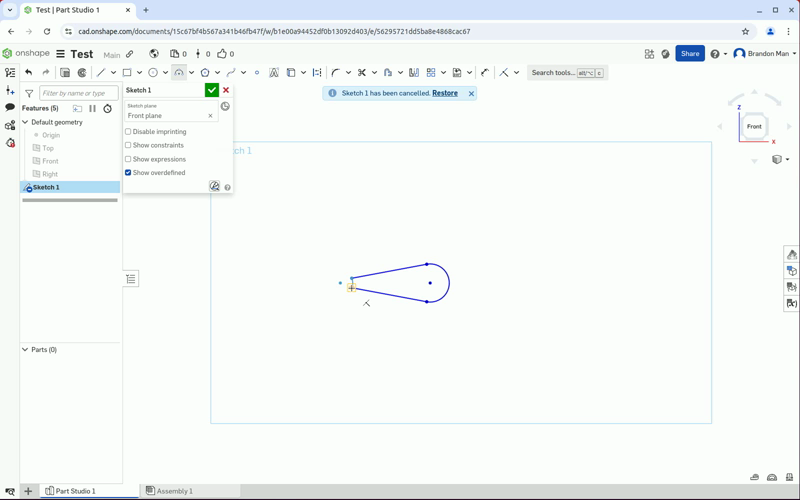
key_down(shift)
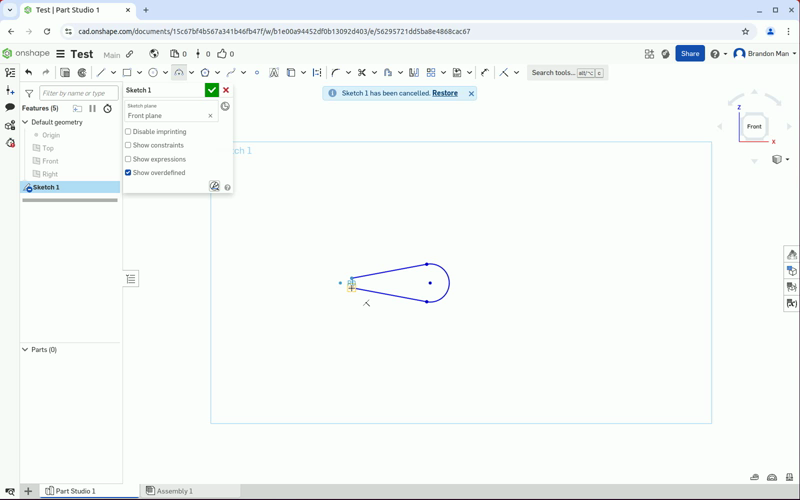
mouse_move(357, 282)
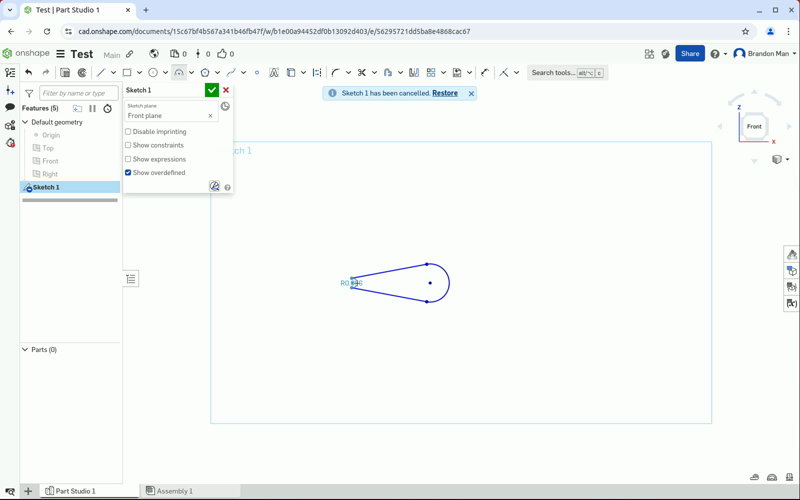
click(357, 282)
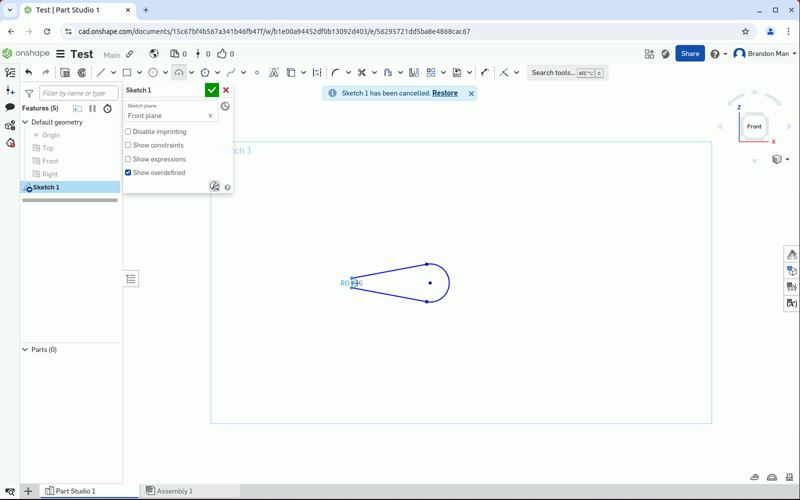
key_up(shift)
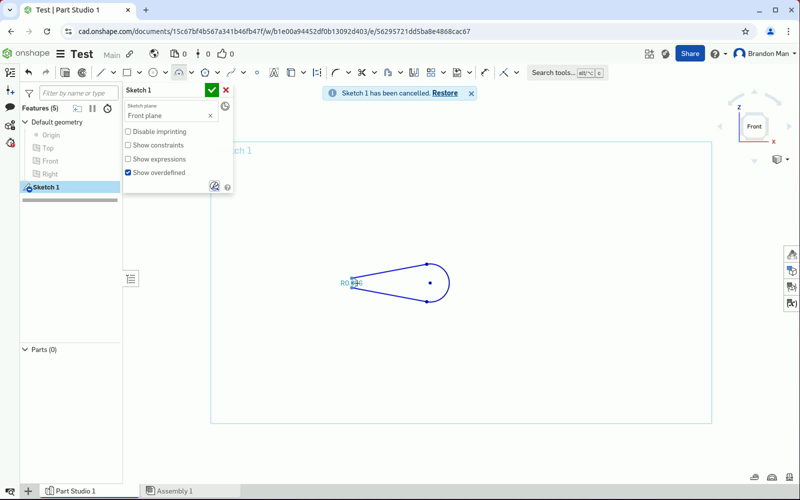
key(esc)
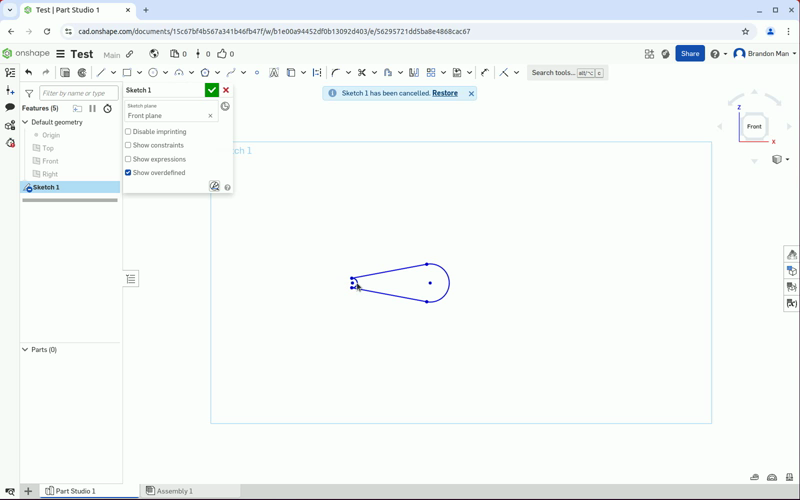
mouse_move(431, 283)
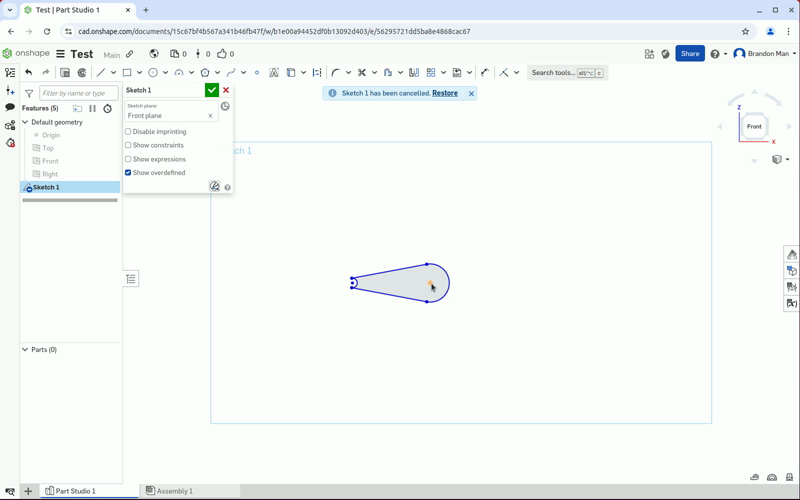
click(431, 283)
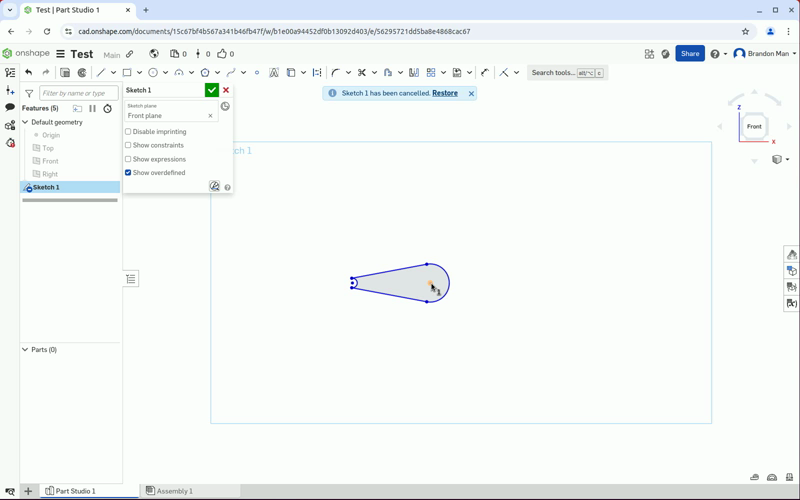
mouse_move(73, 352)
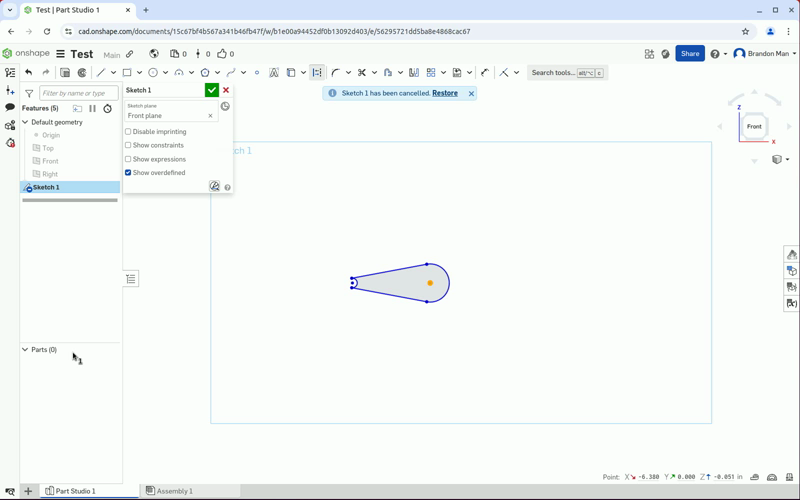
key(shift+y)
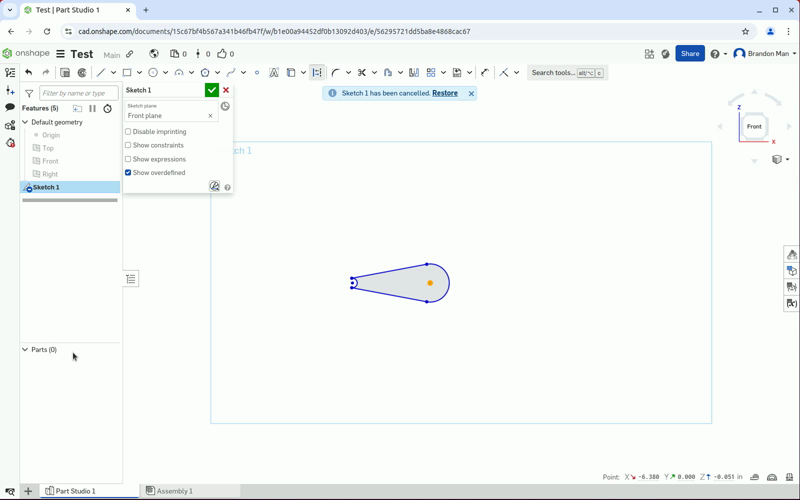
key(shift+e)
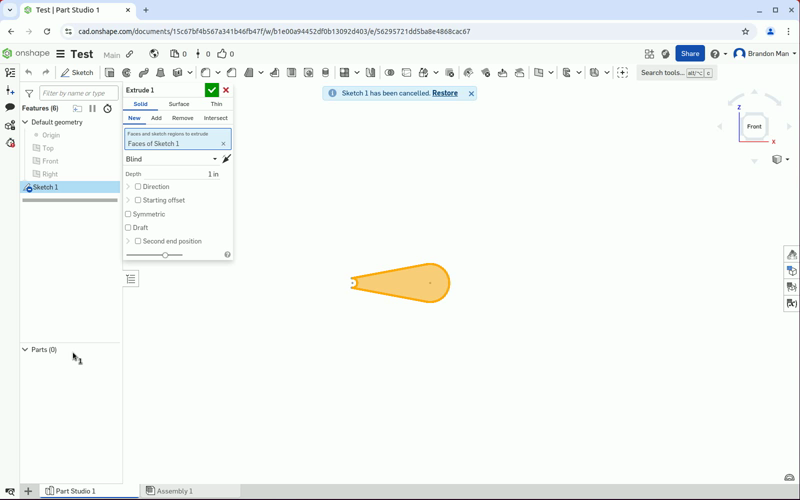
mouse_move(143, 106)
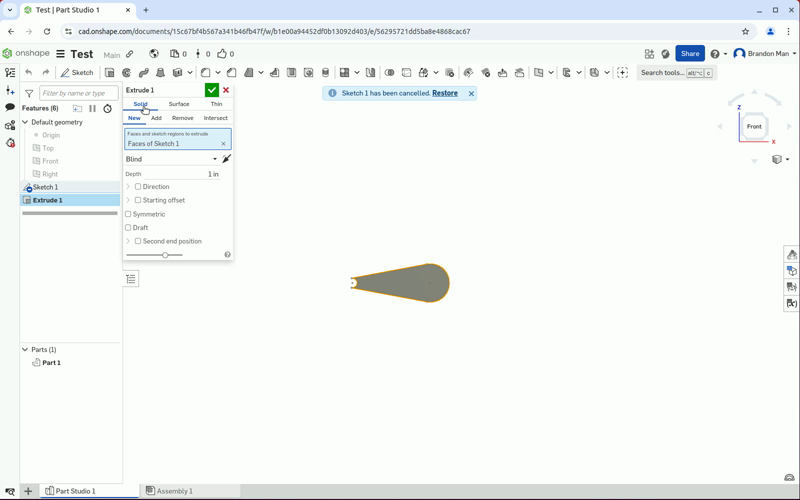
click(143, 106)
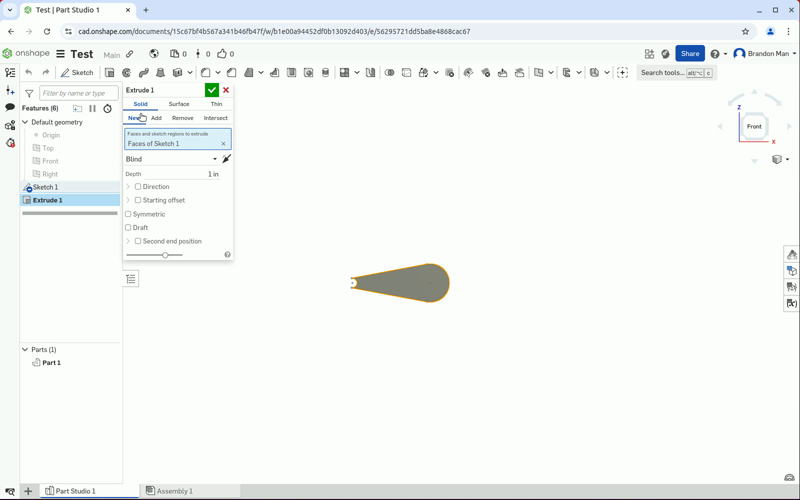
mouse_move(137, 120)
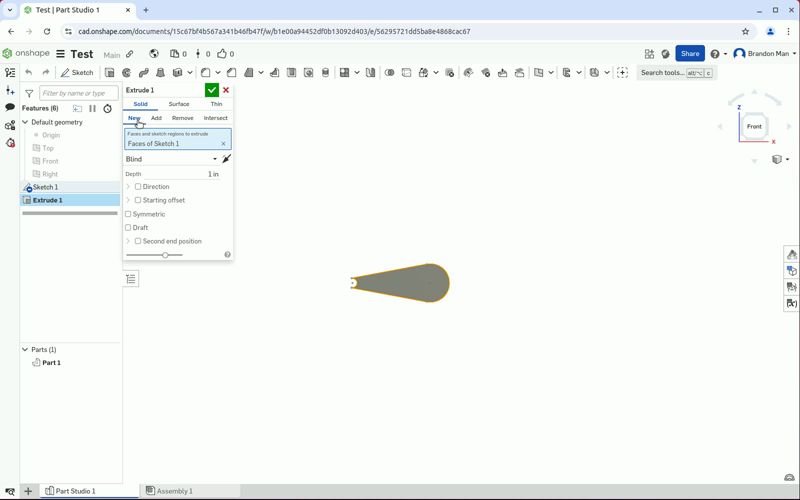
click(137, 120)
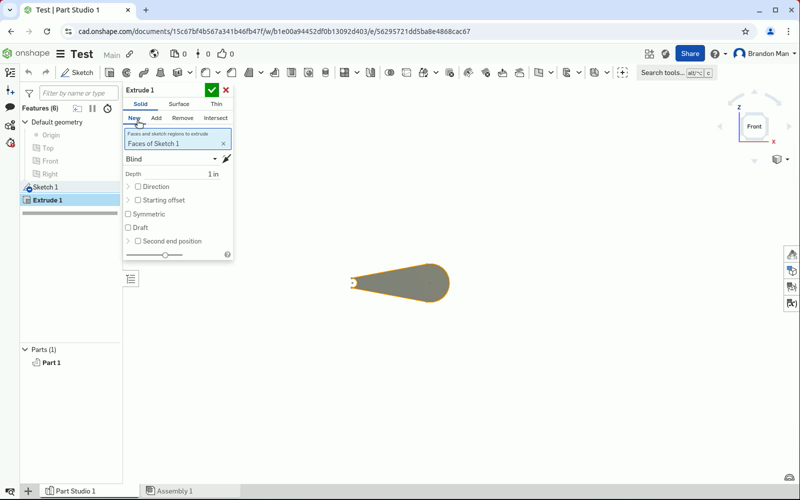
key(tab, 4)
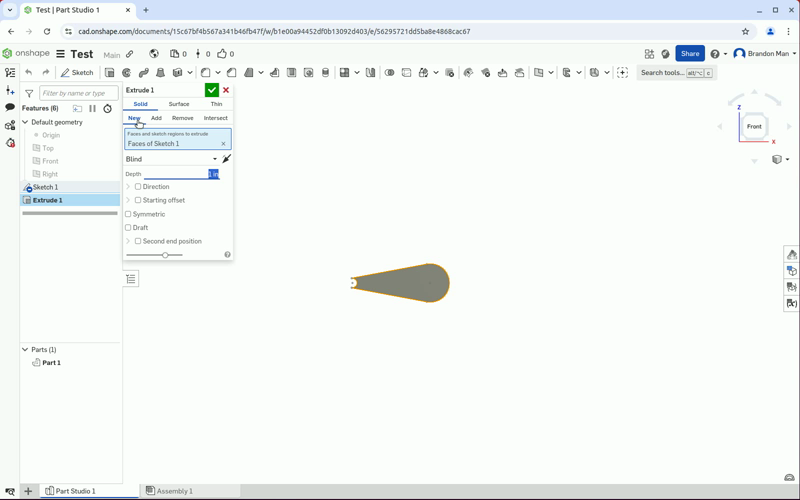
text(0.963)
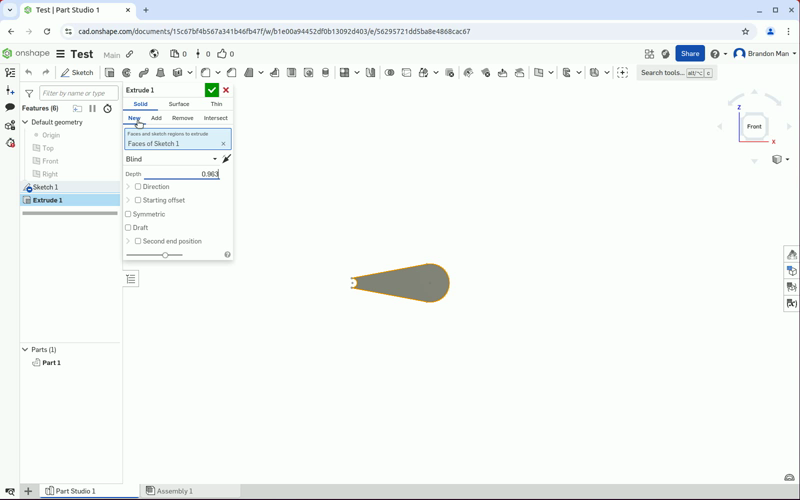
key(enter)
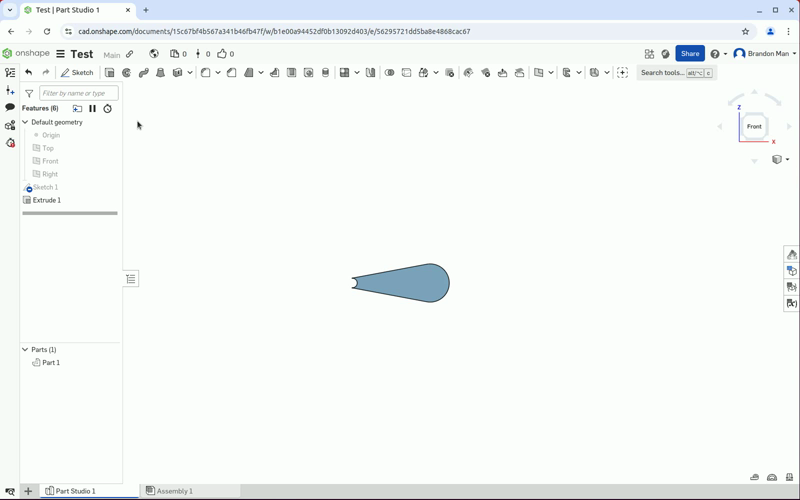
key(shift+h)
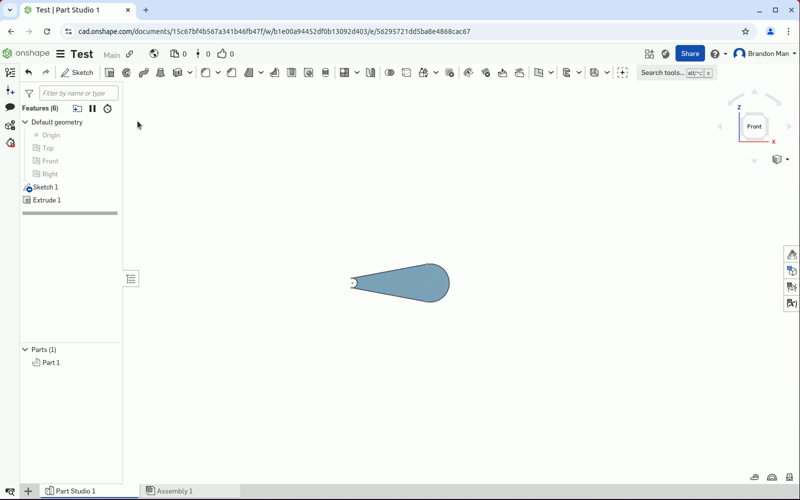
key(shift+h)
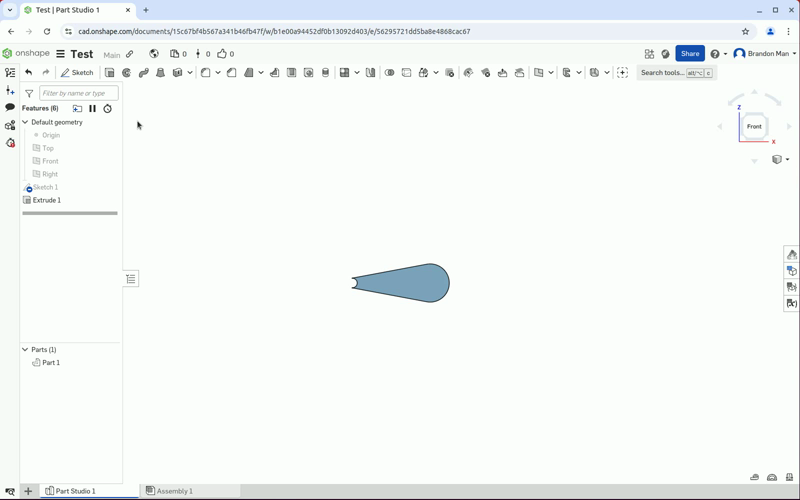
mouse_move(73, 189)
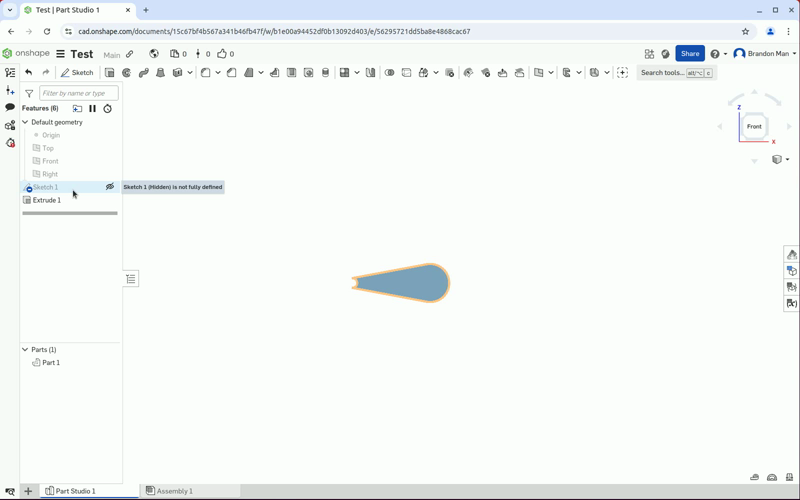
click(73, 189)
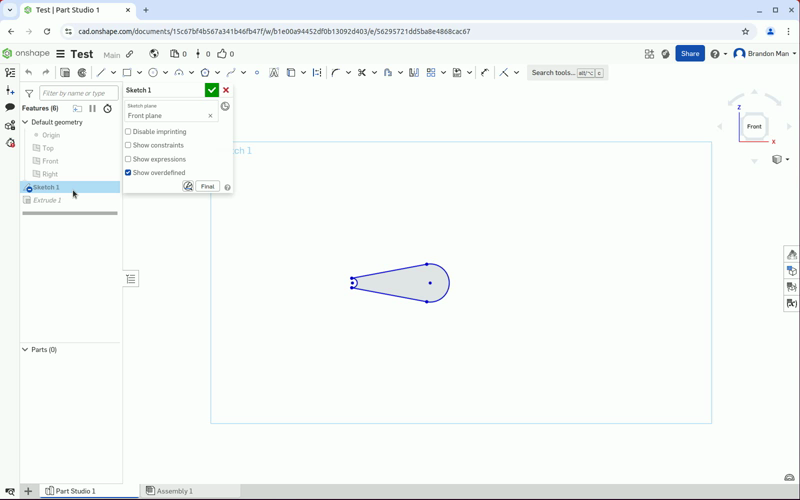
mouse_move(229, 92)
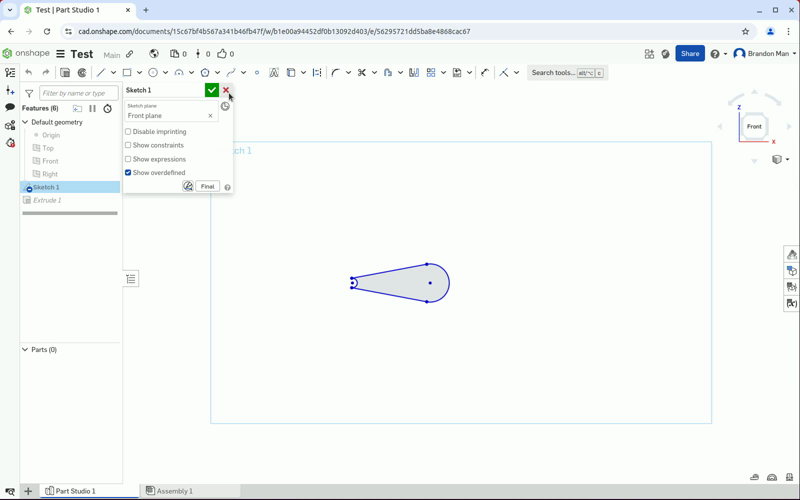
click(229, 92)
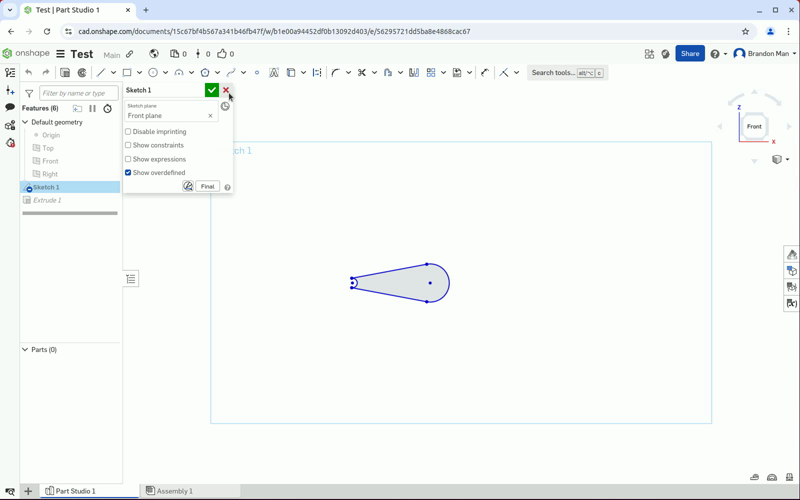
key(shift+s)
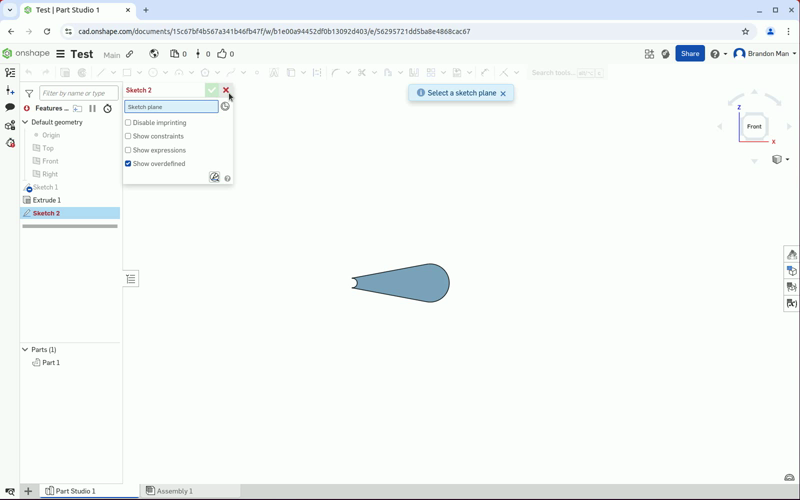
mouse_move(73, 163)
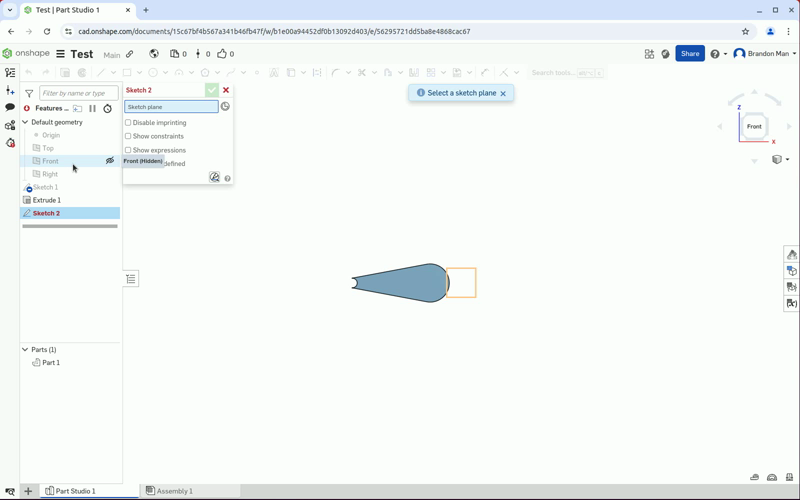
click(73, 163)
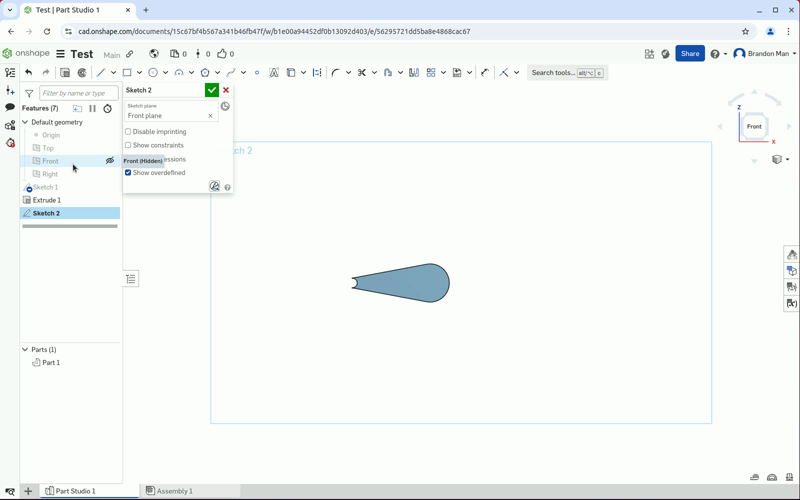
mouse_move(73, 352)
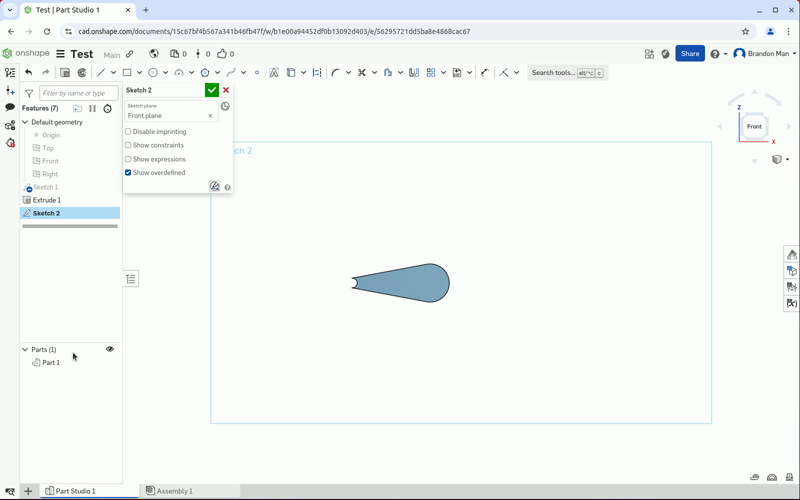
key(y)
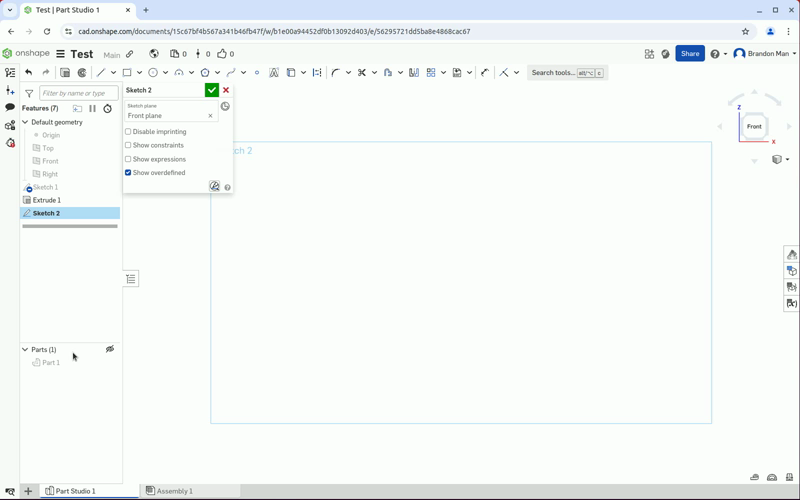
key(c)
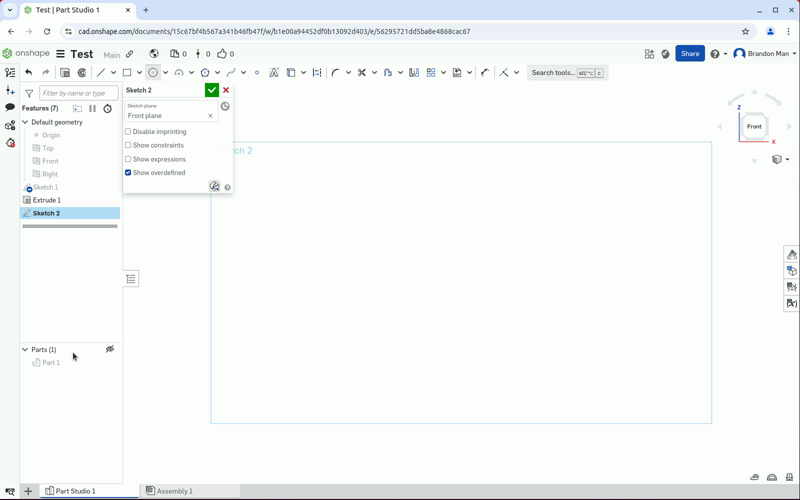
key_down(shift)
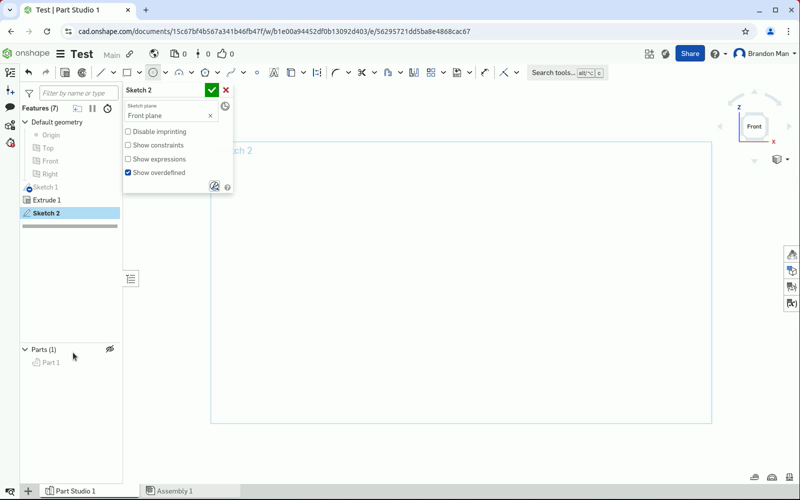
mouse_move(353, 282)
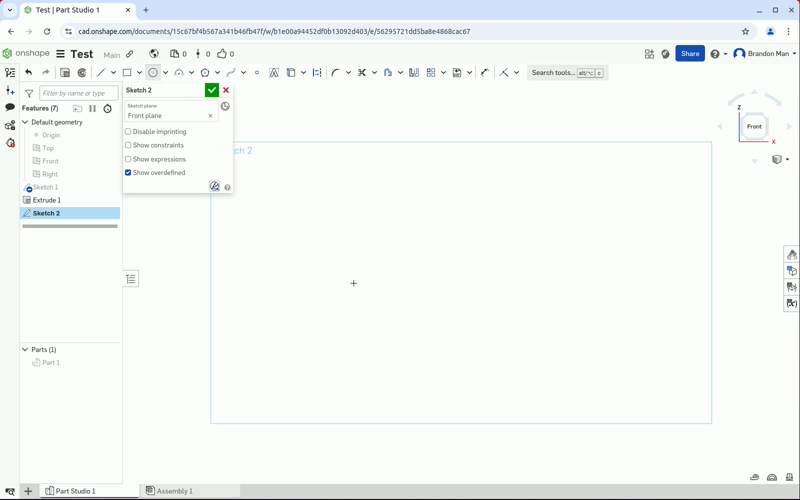
click(353, 282)
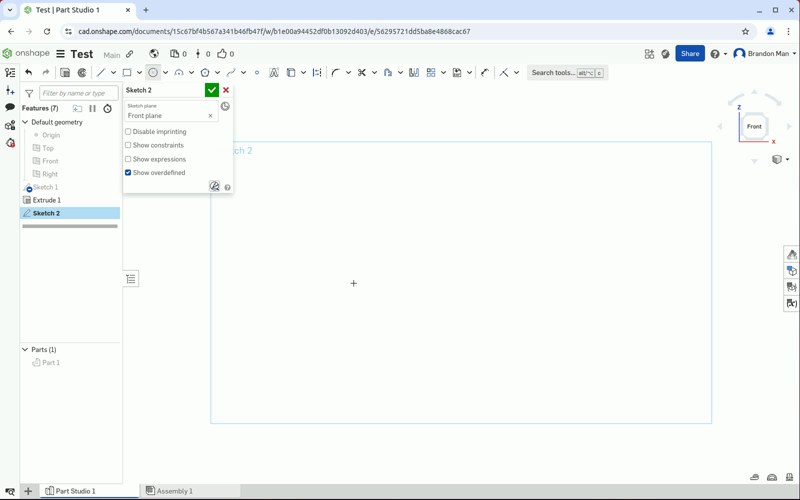
key_up(shift)
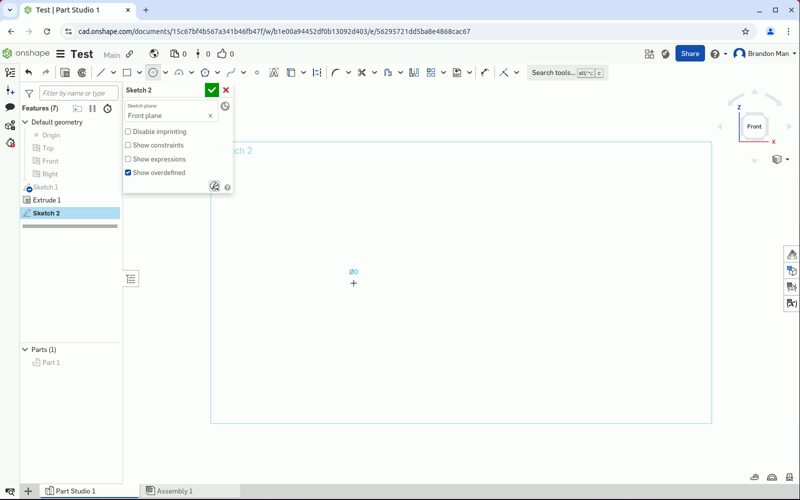
mouse_move(359, 282)
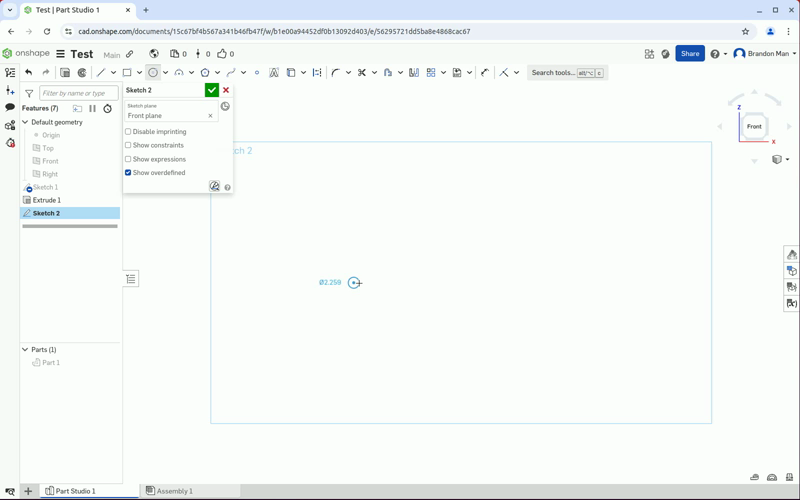
click(359, 282)
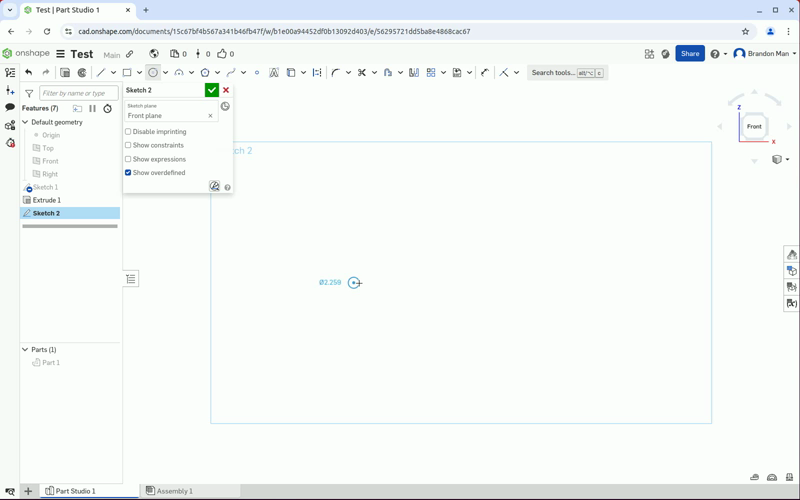
key(esc)
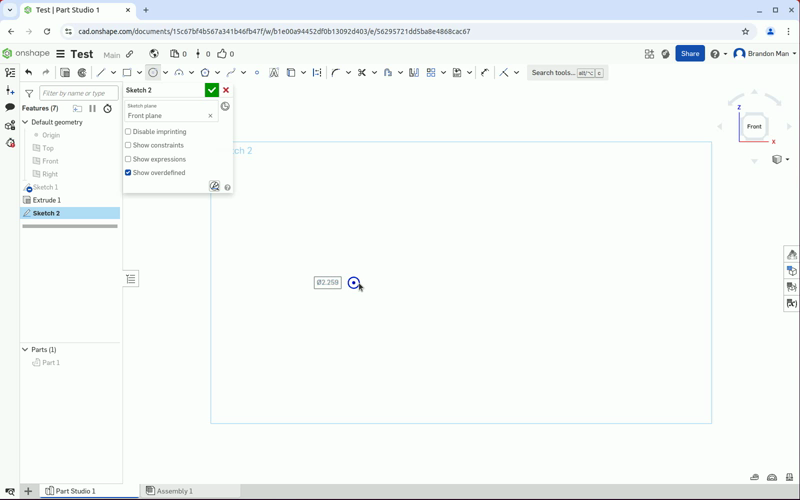
mouse_move(357, 281)
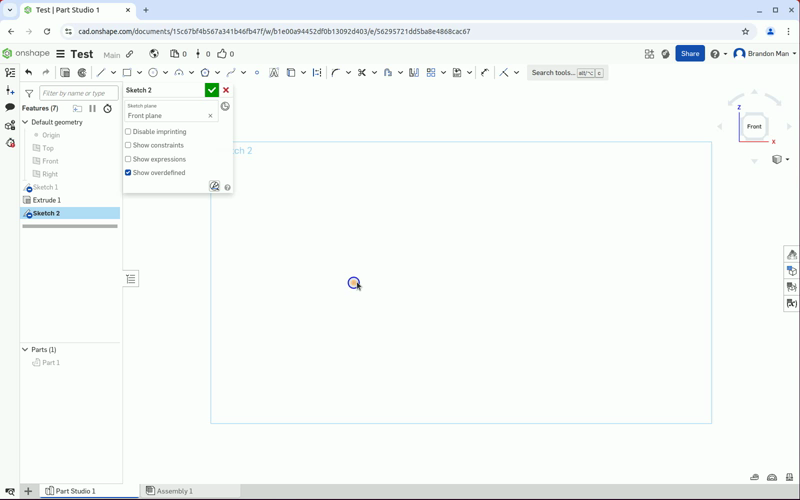
scroll(6)
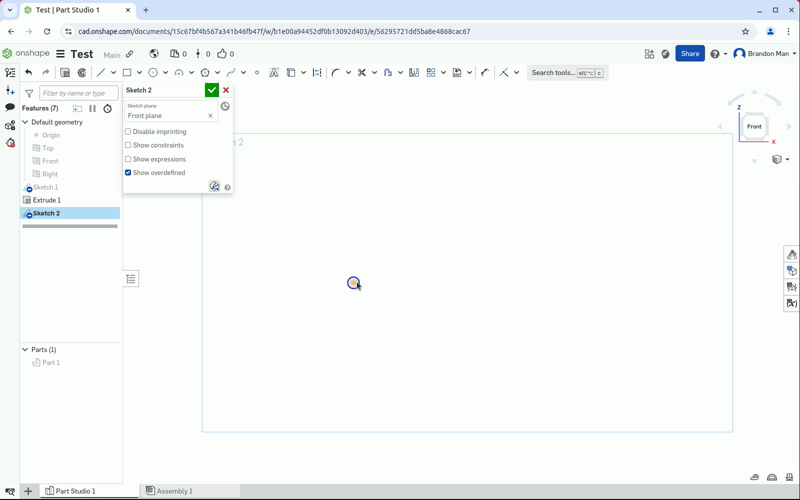
scroll(6)
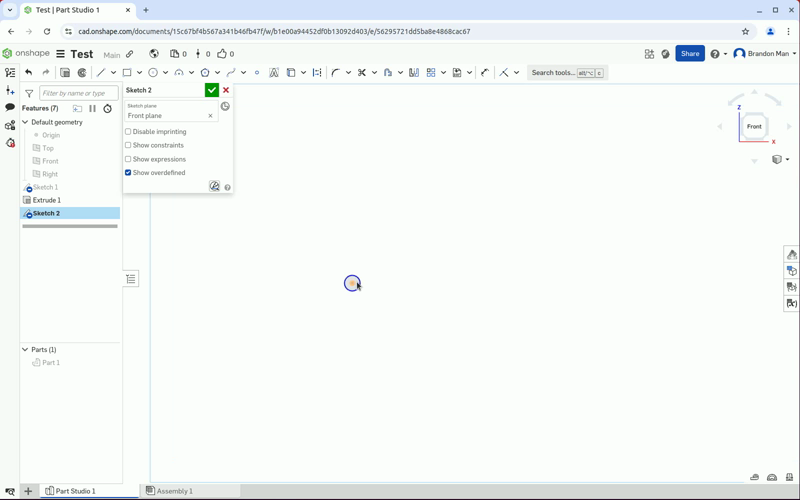
scroll(6)
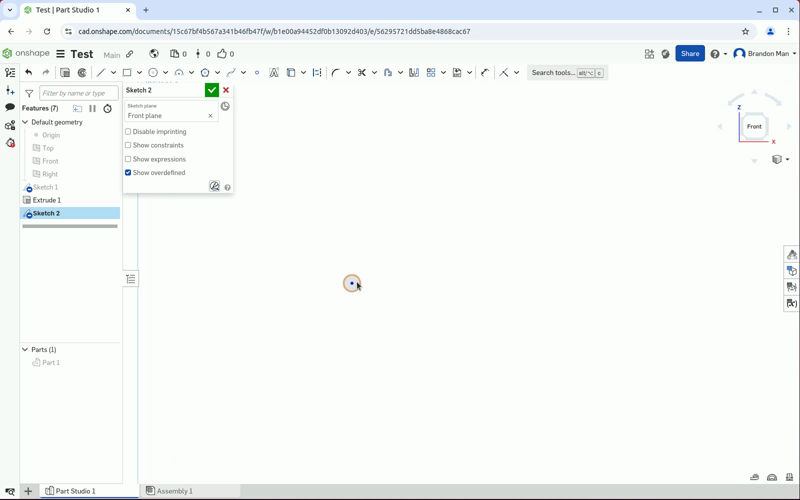
scroll(6)
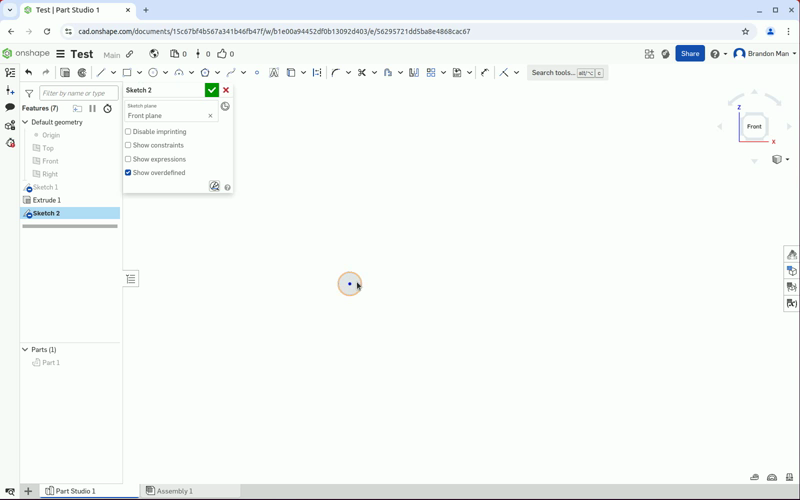
scroll(6)
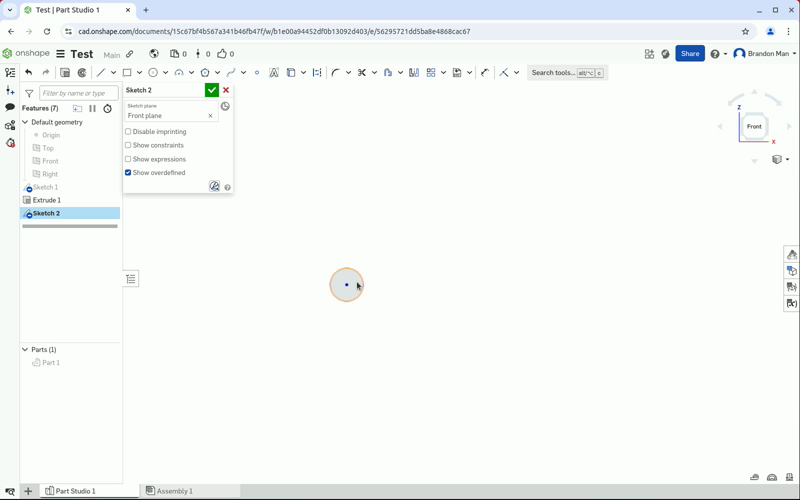
scroll(6)
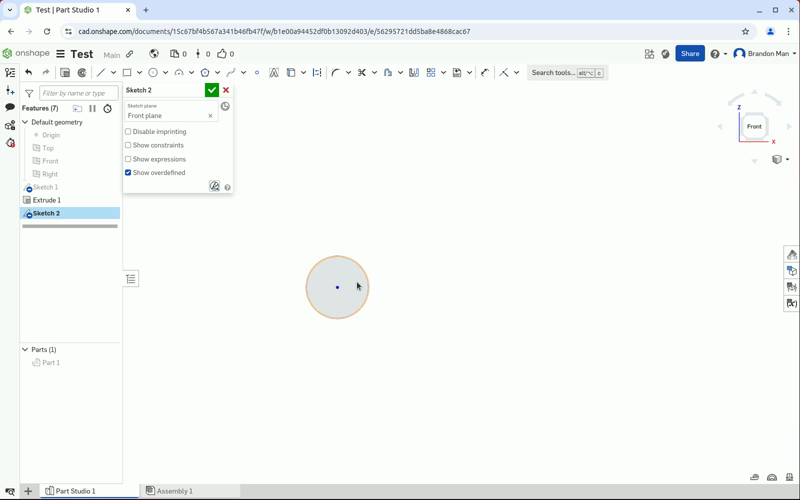
scroll(6)
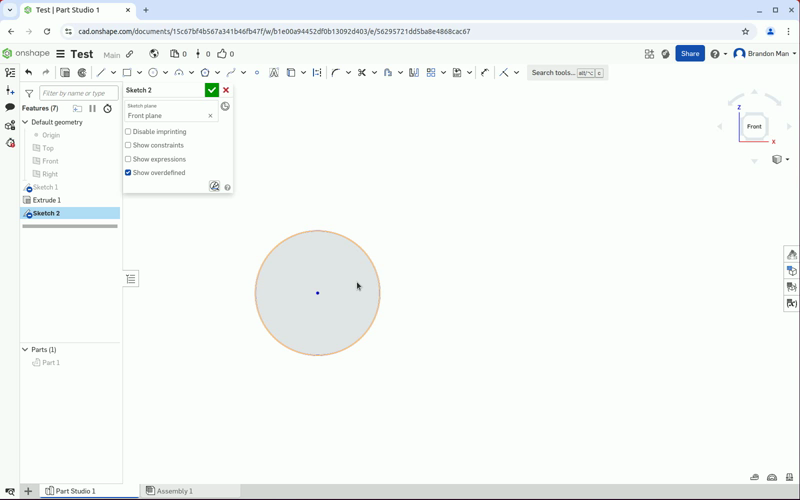
click(357, 281)
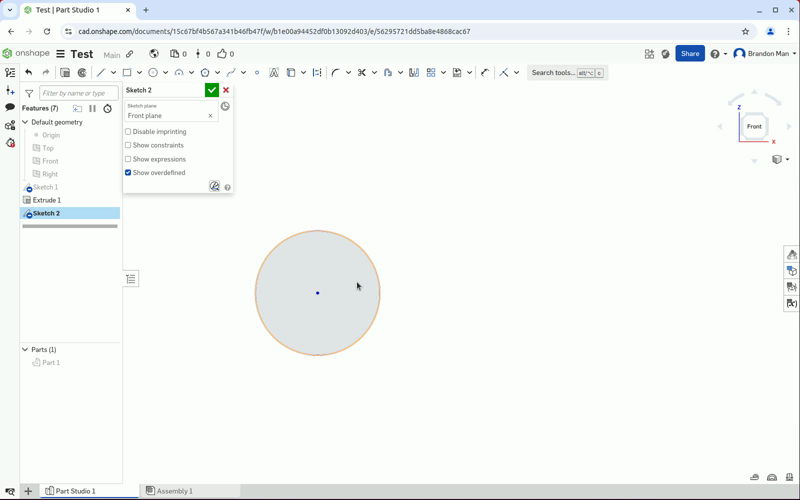
scroll(-6)
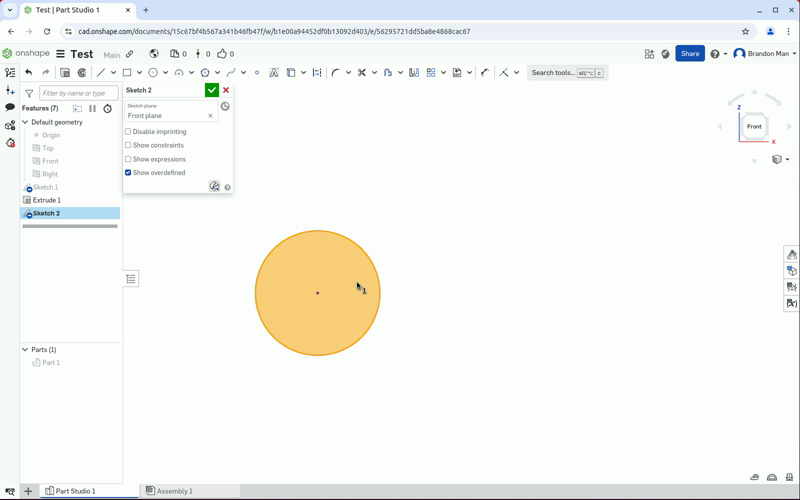
scroll(-6)
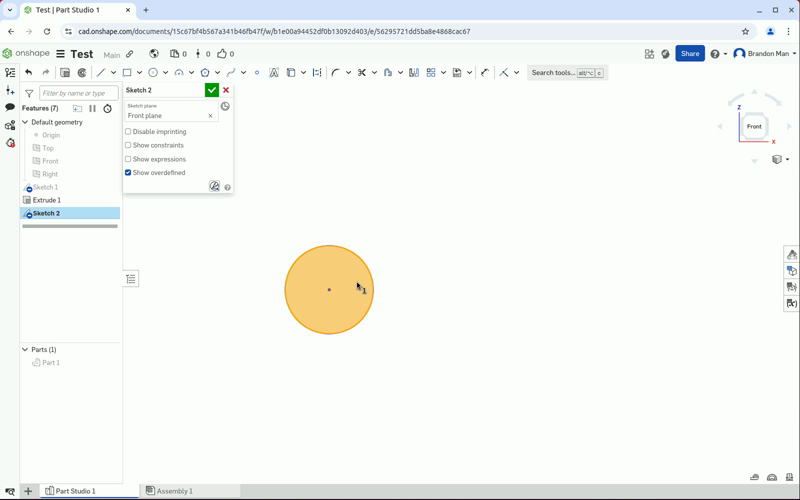
scroll(-6)
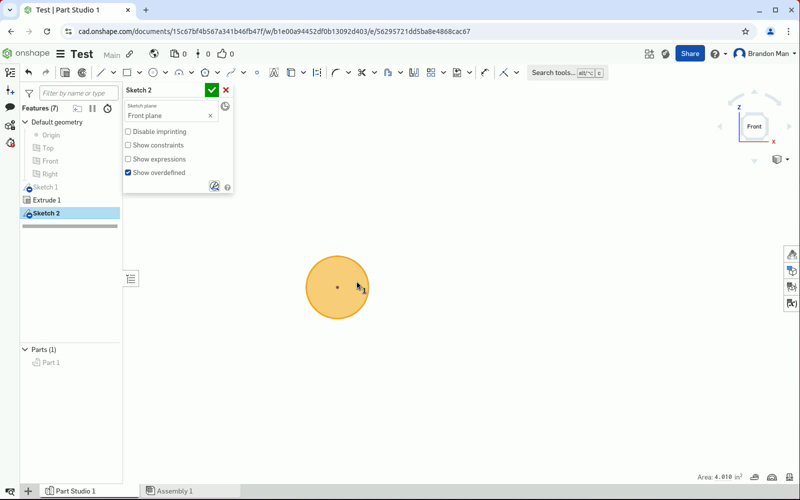
scroll(-6)
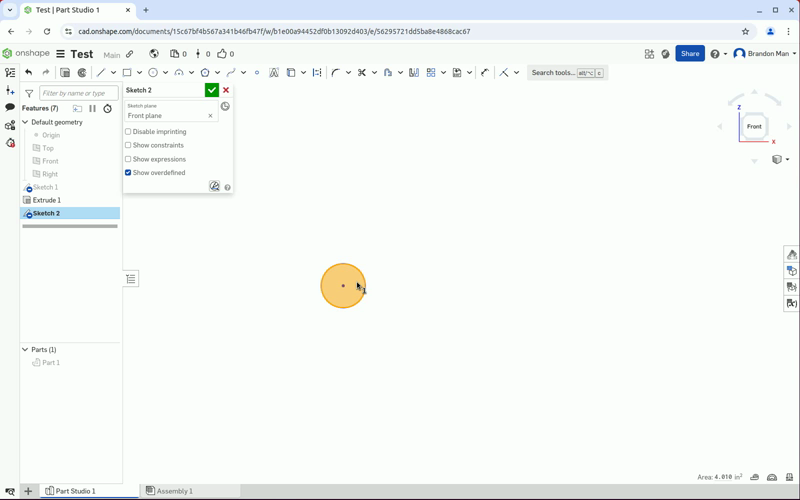
scroll(-6)
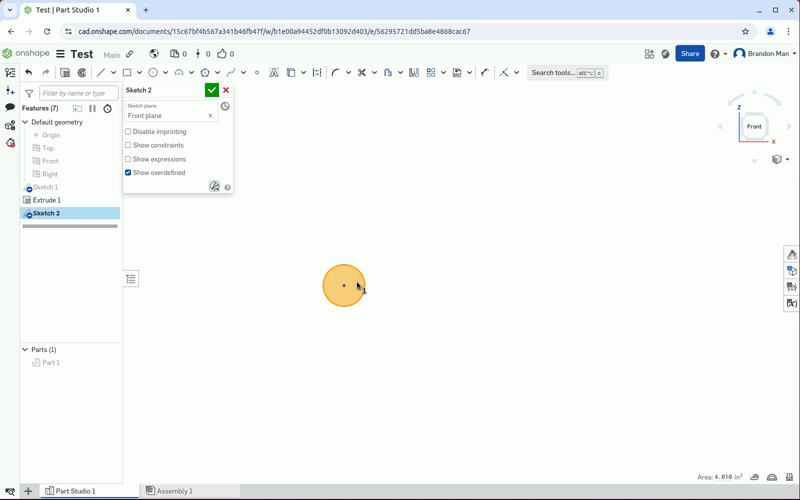
scroll(-6)
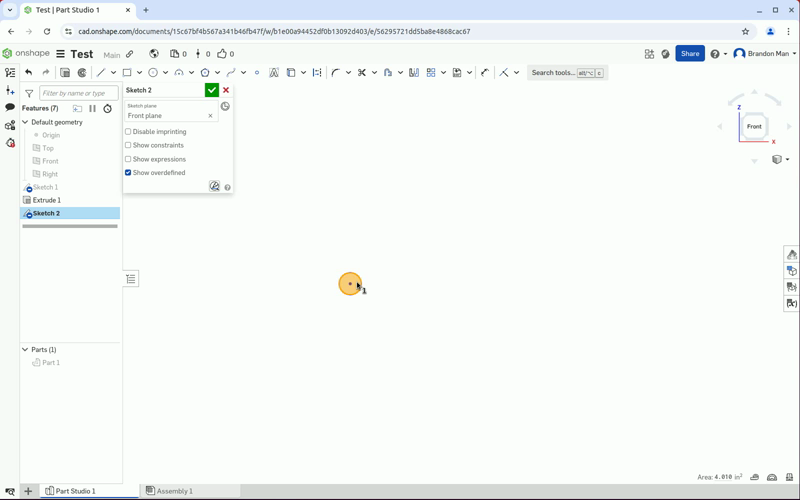
scroll(-6)
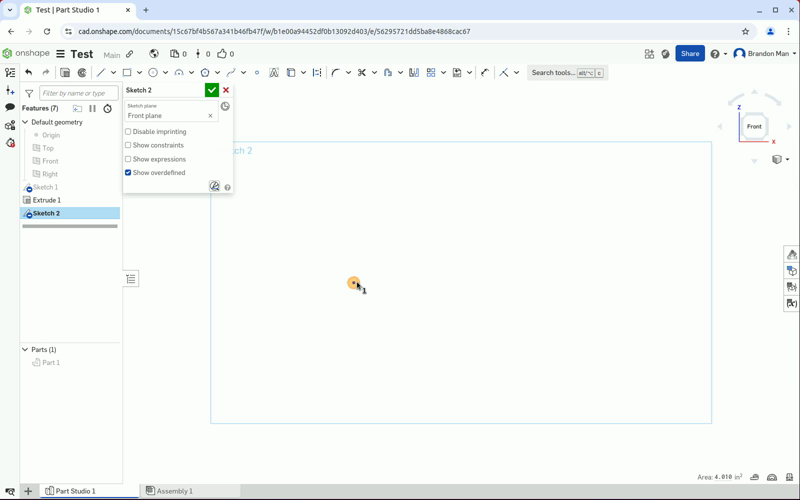
mouse_move(73, 352)
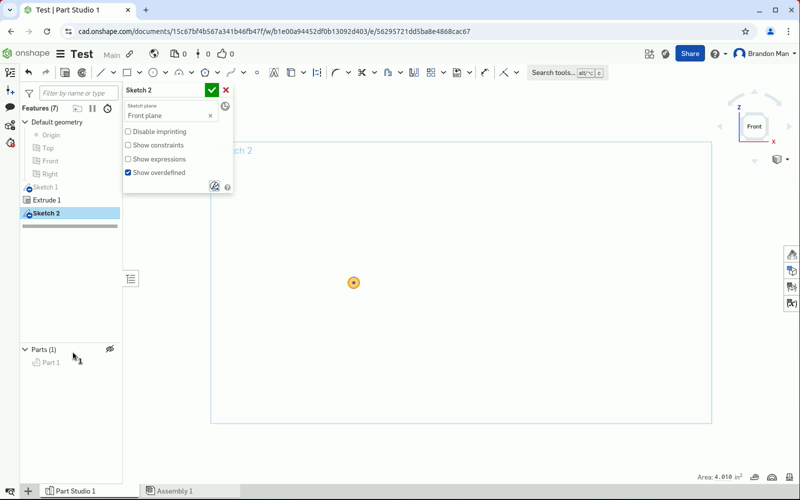
key(shift+y)
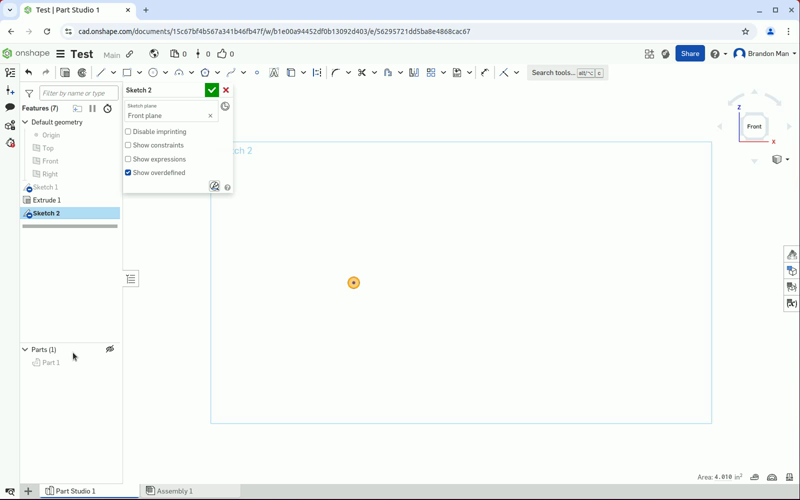
key(shift+e)
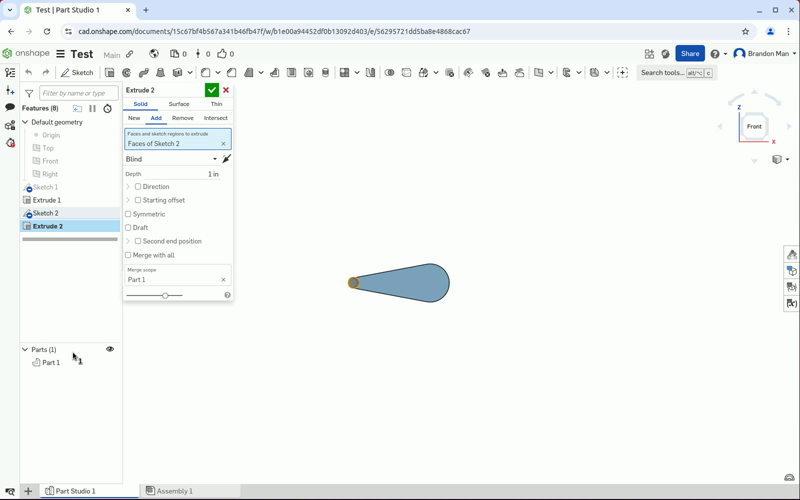
mouse_move(143, 106)
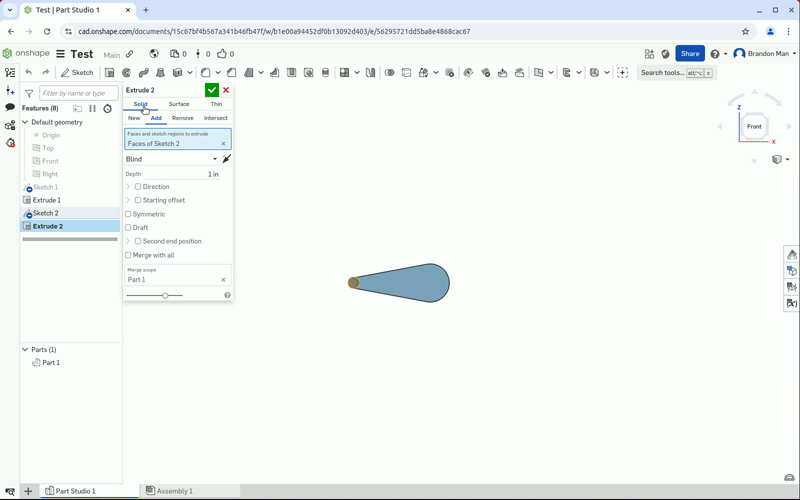
click(143, 106)
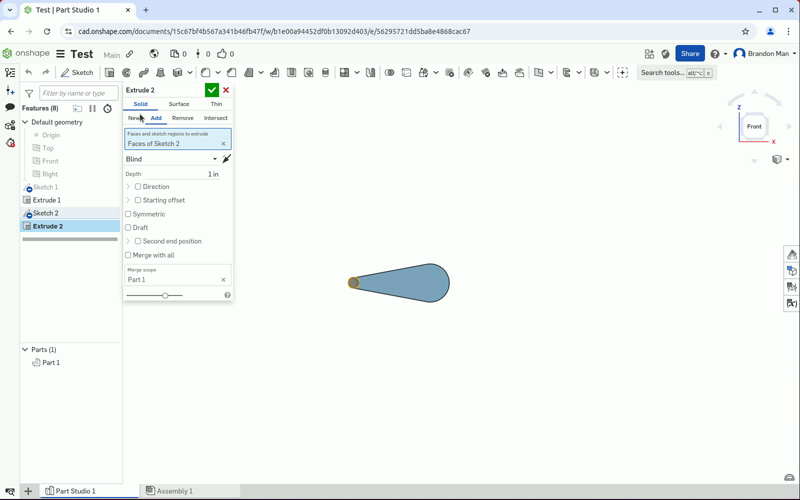
mouse_move(137, 120)
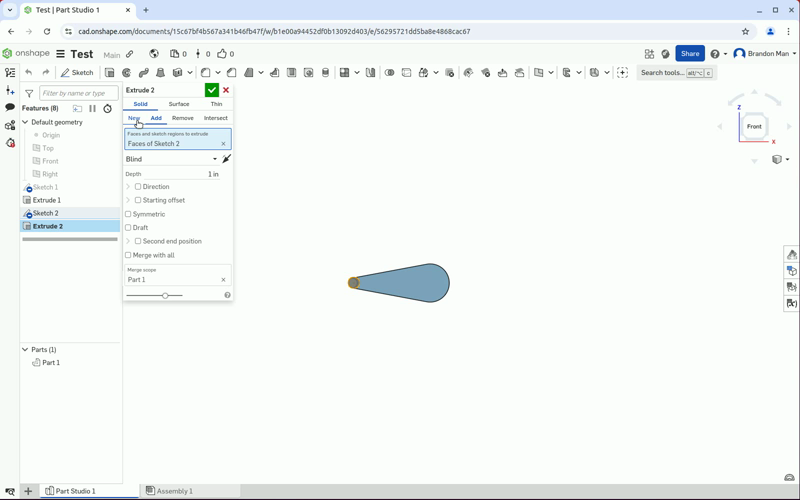
click(137, 120)
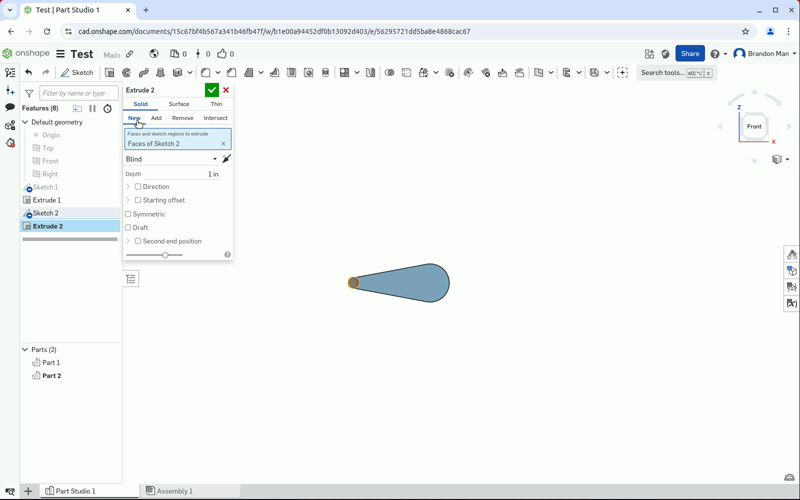
key(tab, 4)
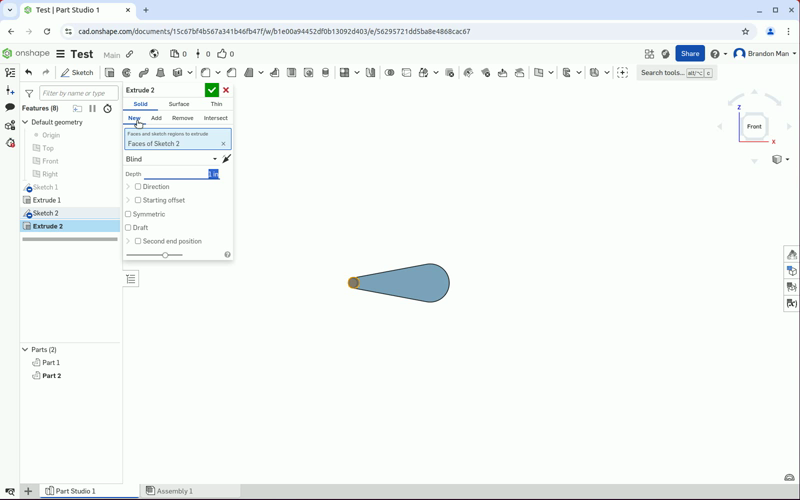
text(0.963)
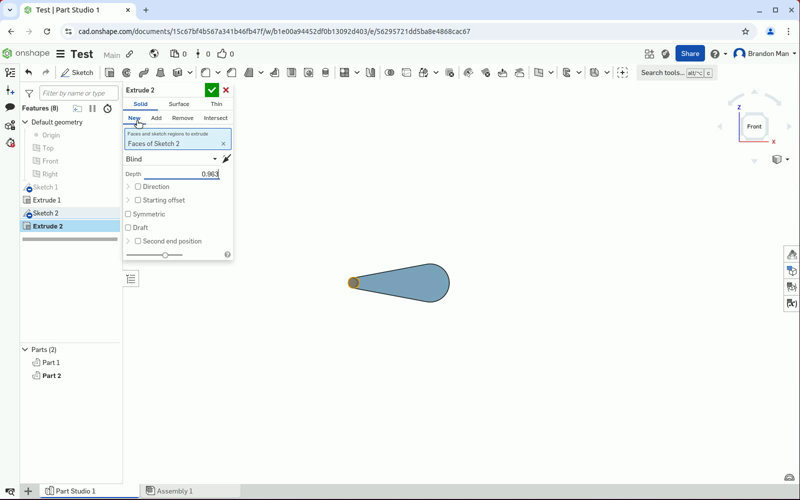
key(enter)
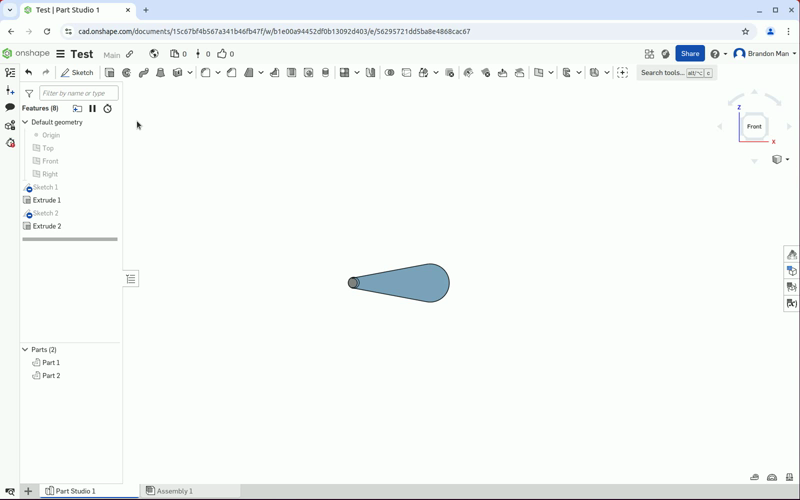
key(shift+h)
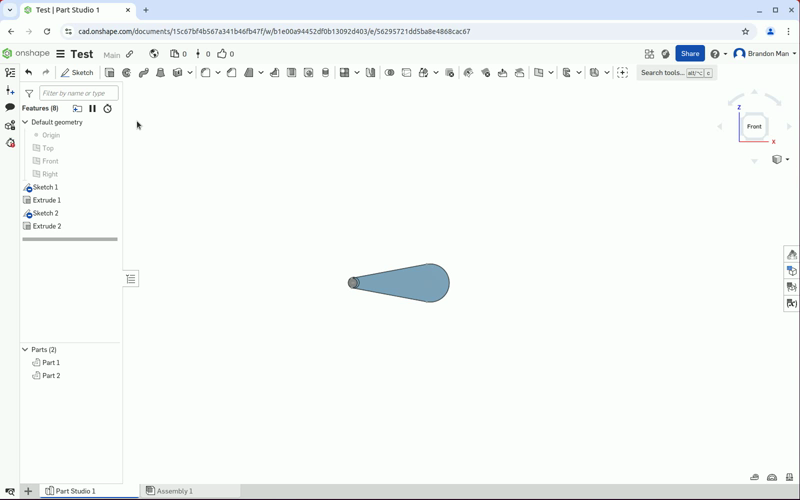
key(shift+h)
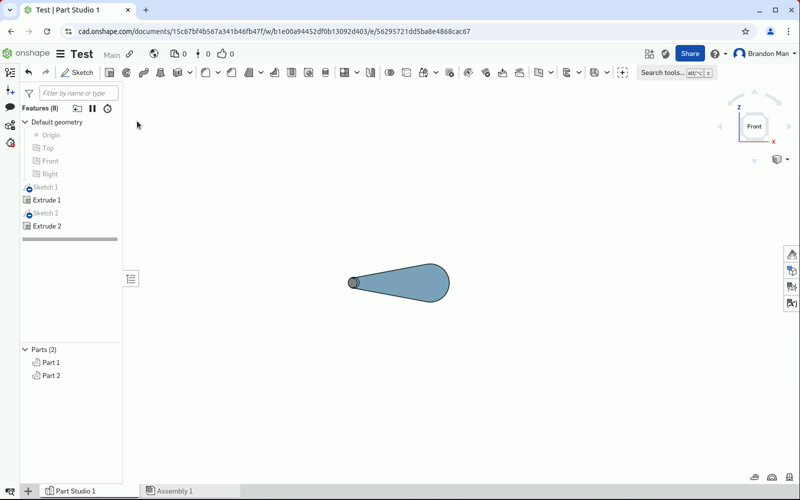
mouse_move(73, 189)
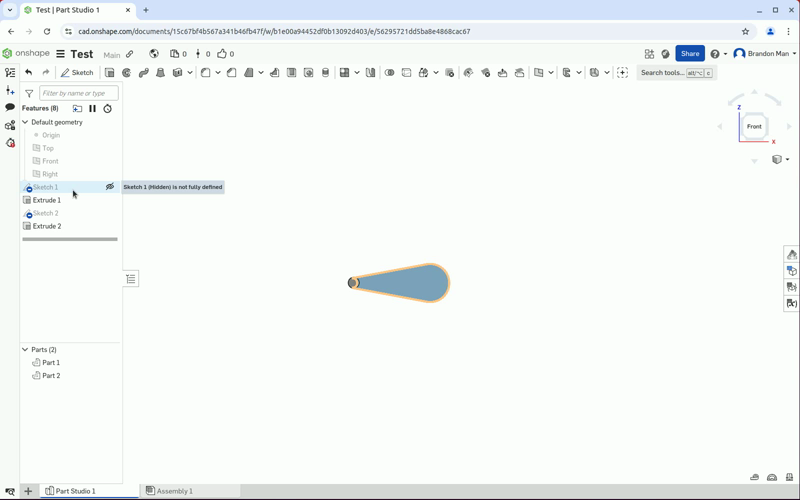
click(73, 189)
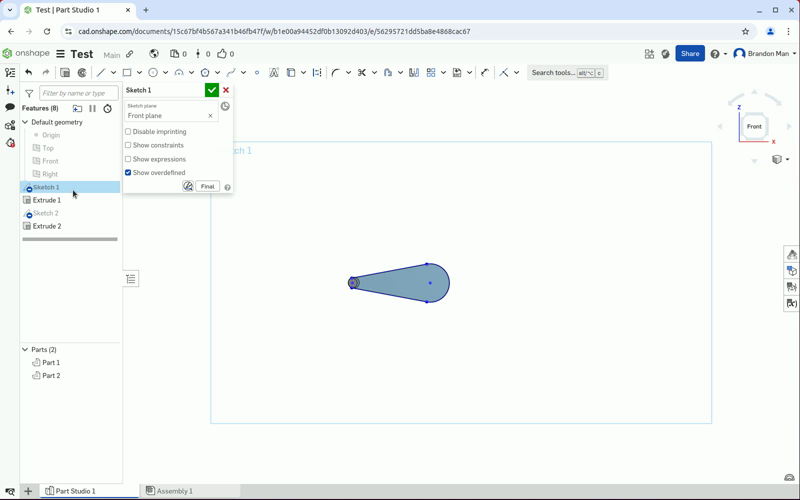
mouse_move(229, 92)
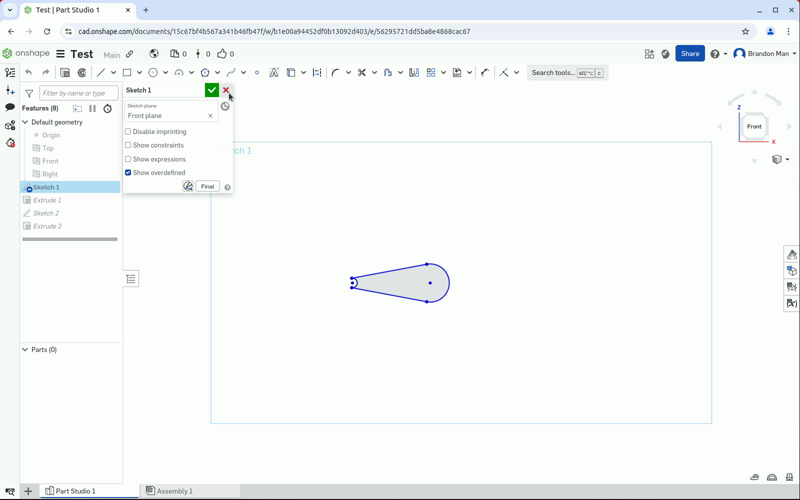
click(229, 92)
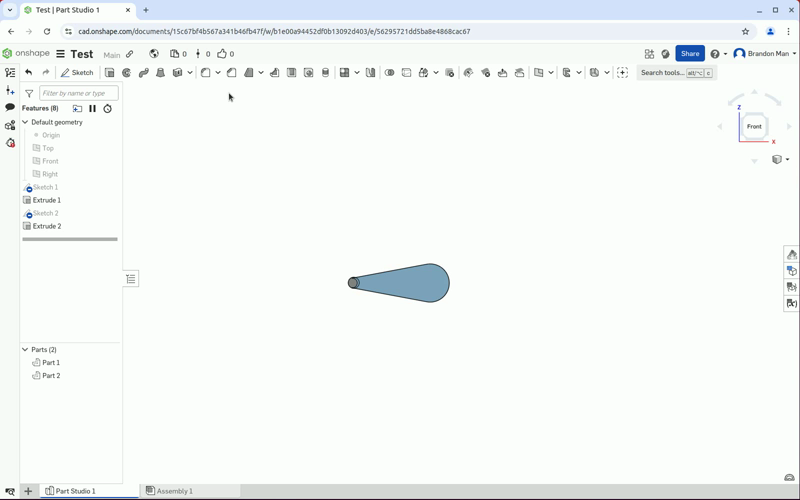
mouse_move(541, 75)
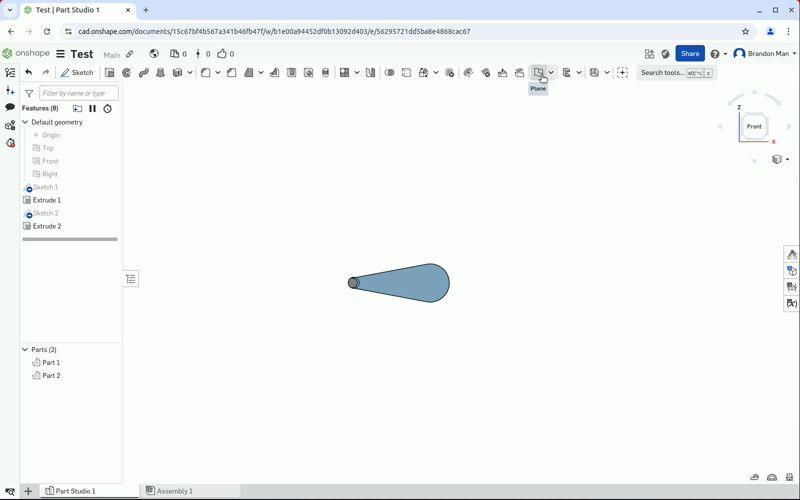
click(541, 75)
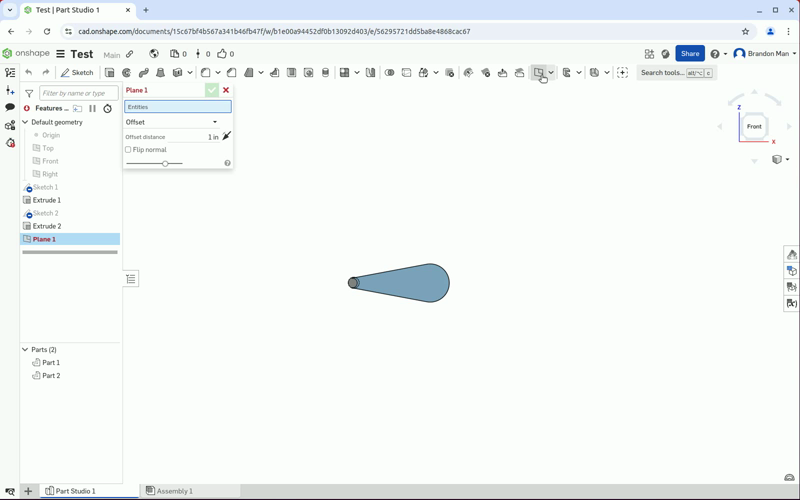
mouse_move(73, 163)
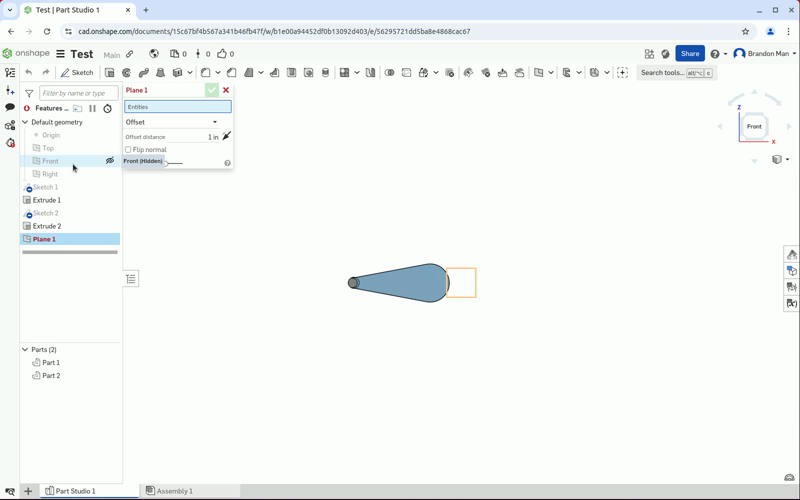
click(73, 163)
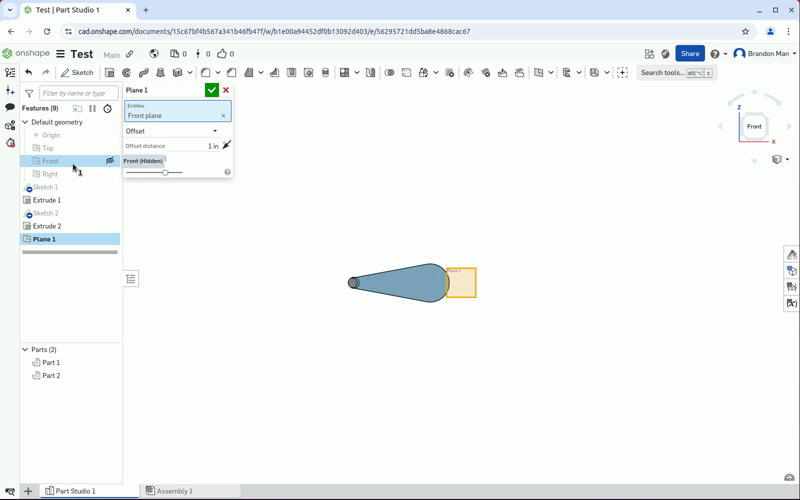
key(tab, 2)
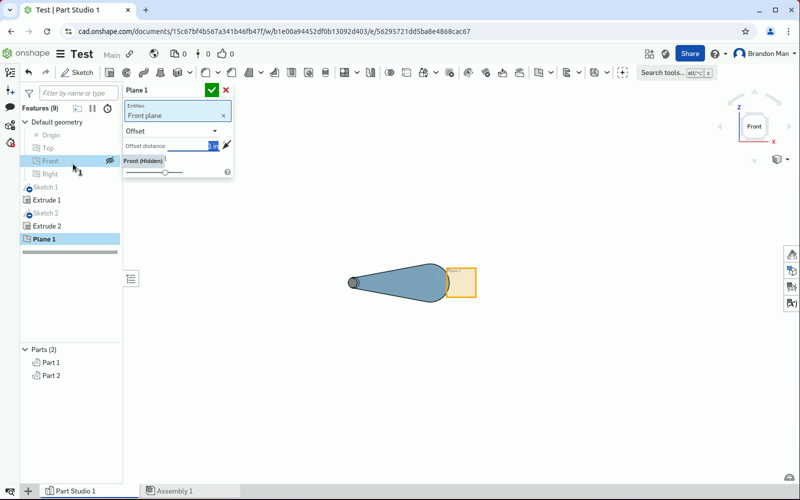
text(0.955)
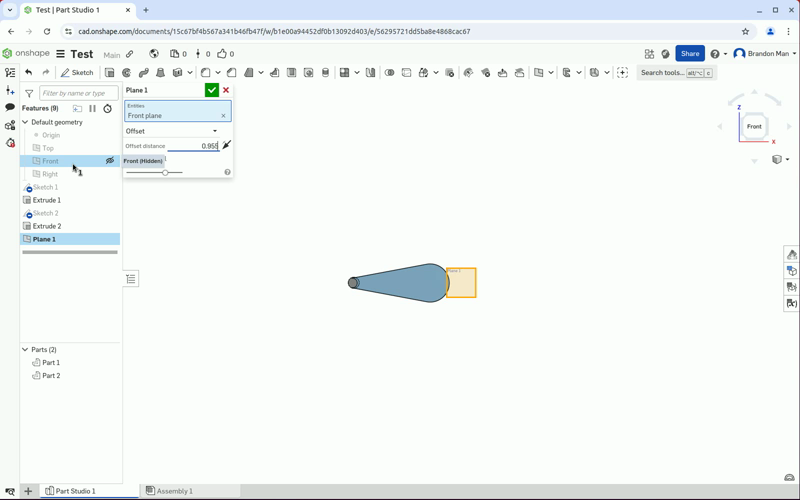
key(enter, 2)
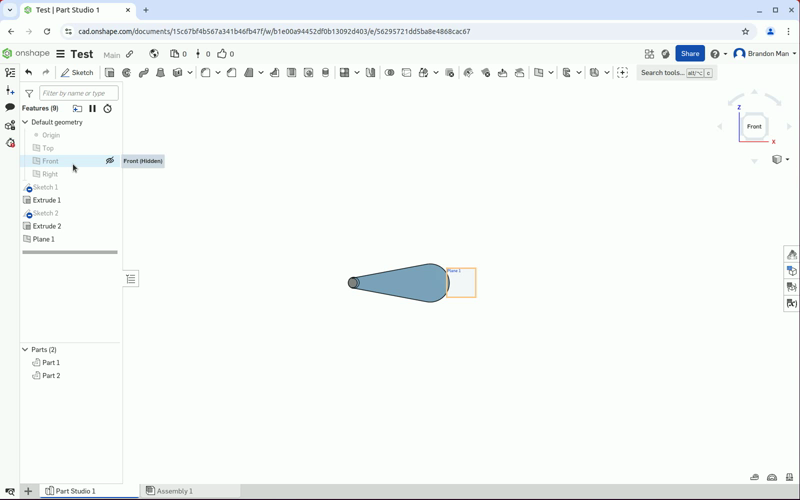
key(shift+s)
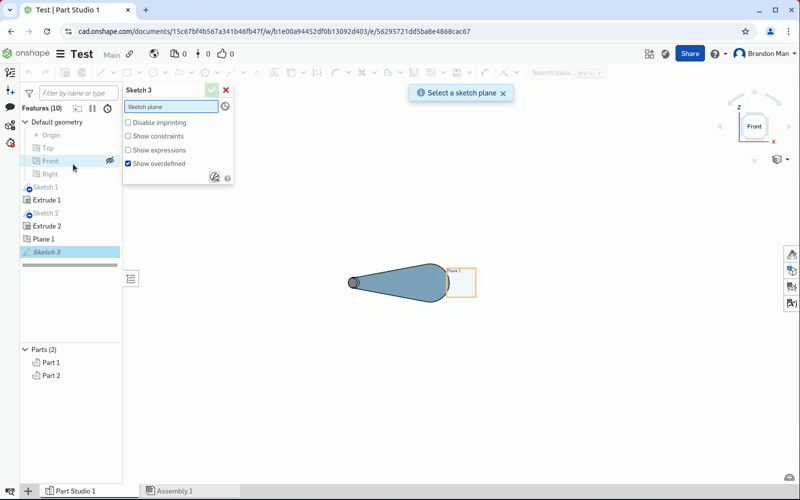
mouse_move(73, 241)
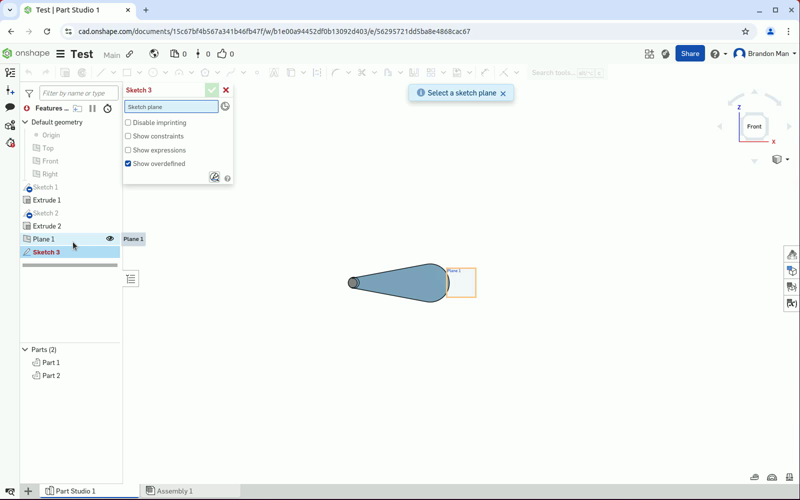
click(73, 241)
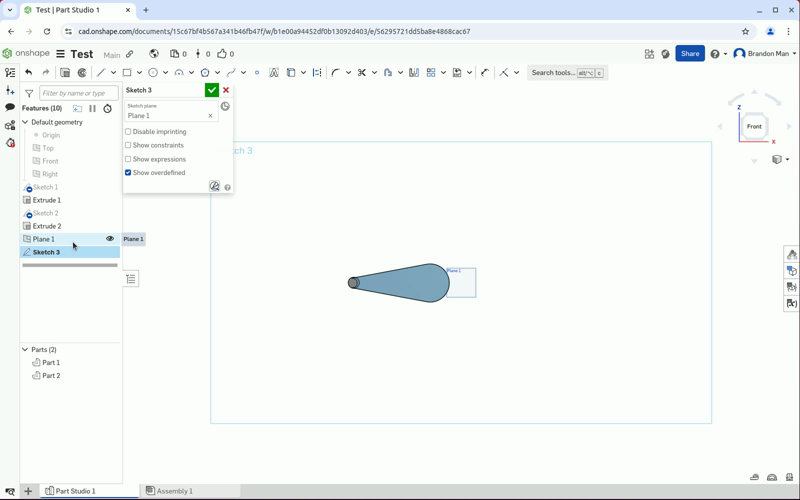
mouse_move(73, 352)
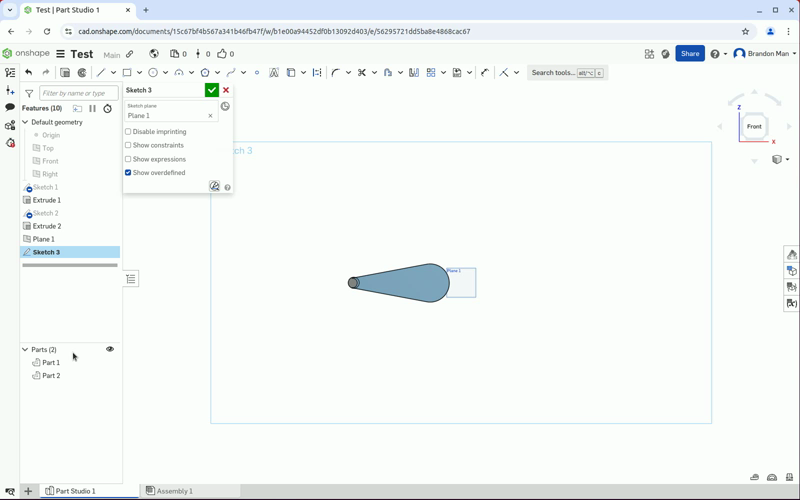
key(y)
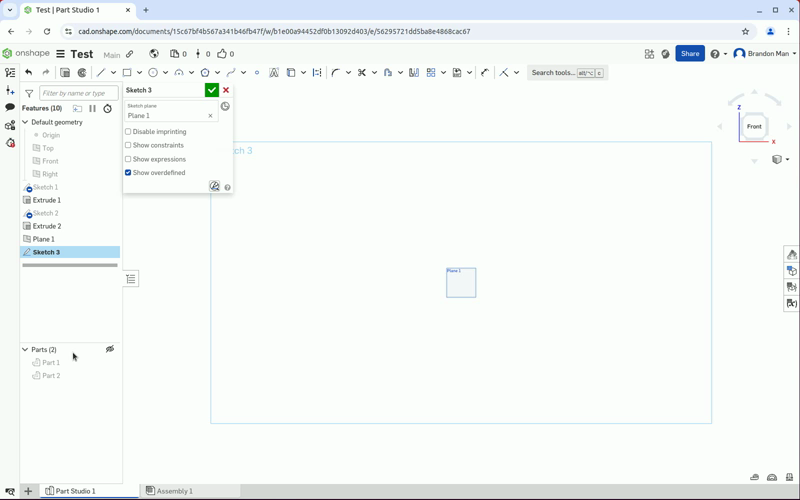
key(c)
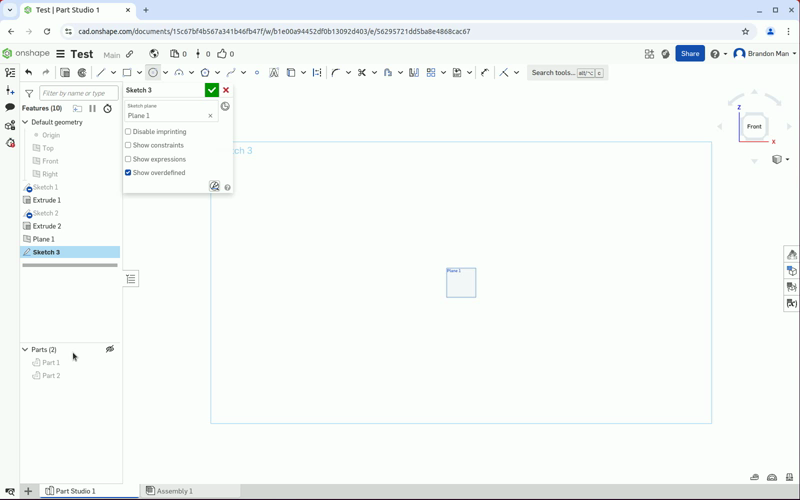
key_down(shift)
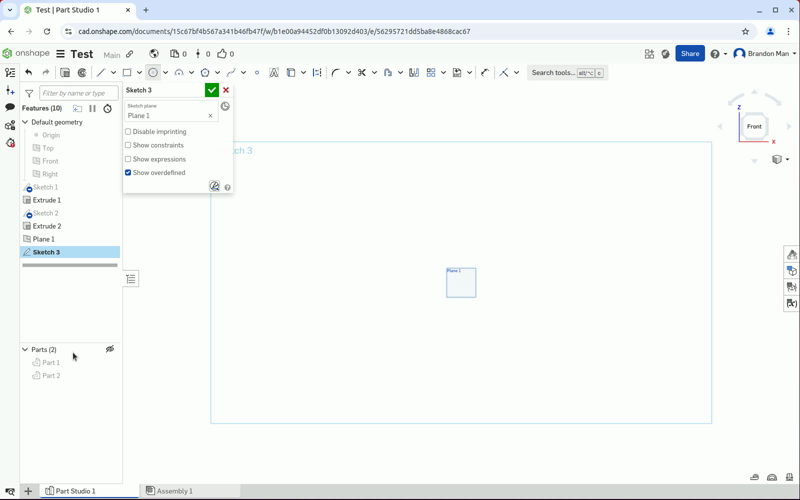
mouse_move(353, 282)
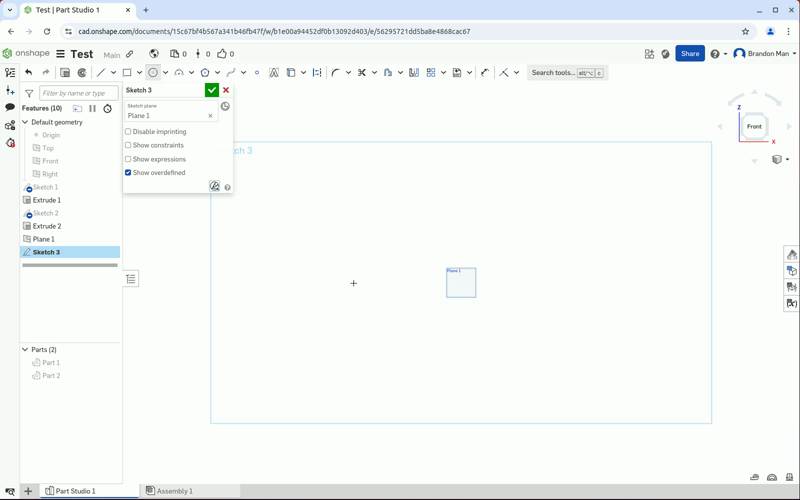
click(353, 282)
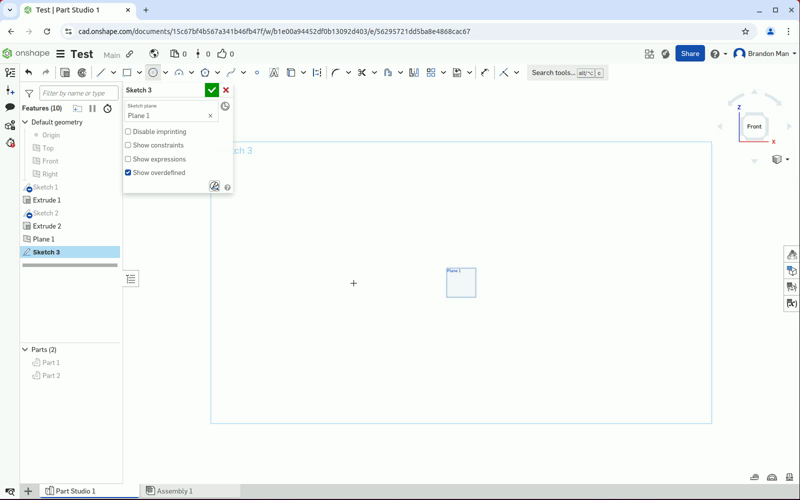
key_up(shift)
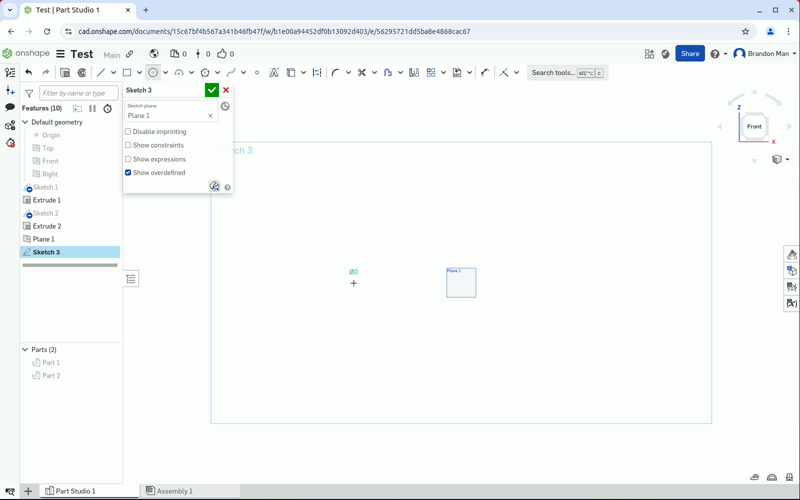
mouse_move(356, 282)
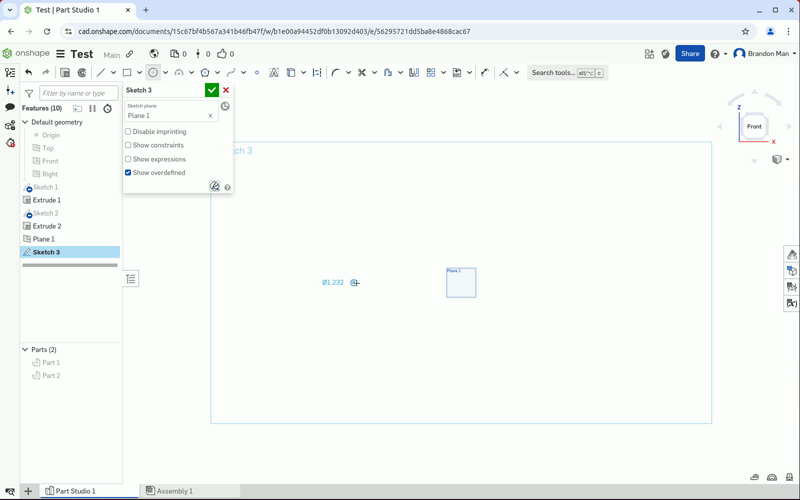
click(356, 282)
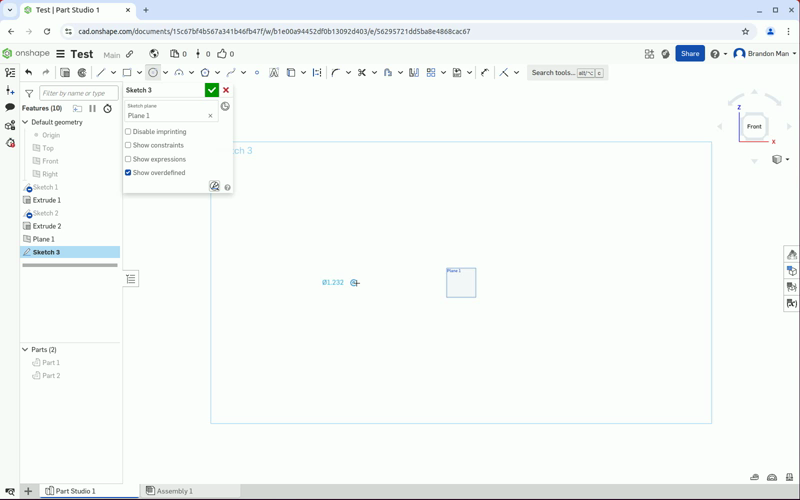
key(esc)
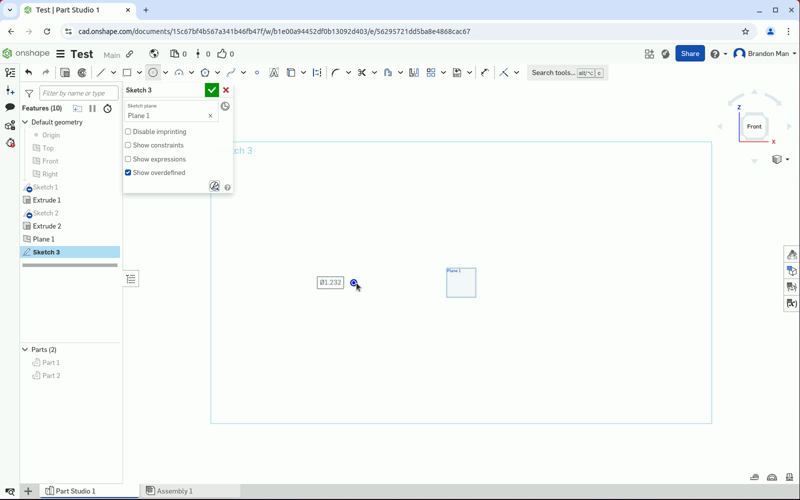
mouse_move(353, 284)
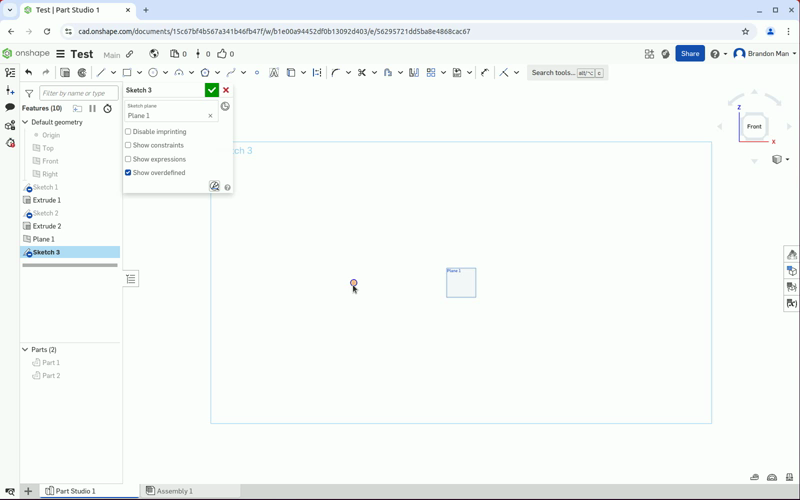
scroll(6)
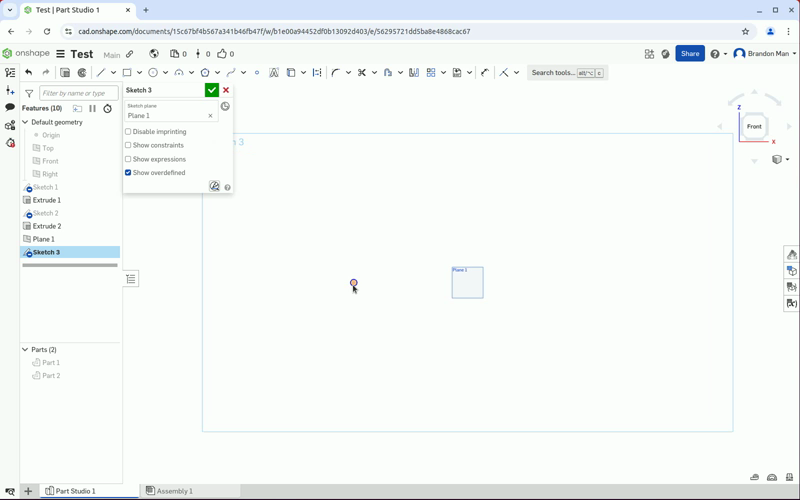
scroll(6)
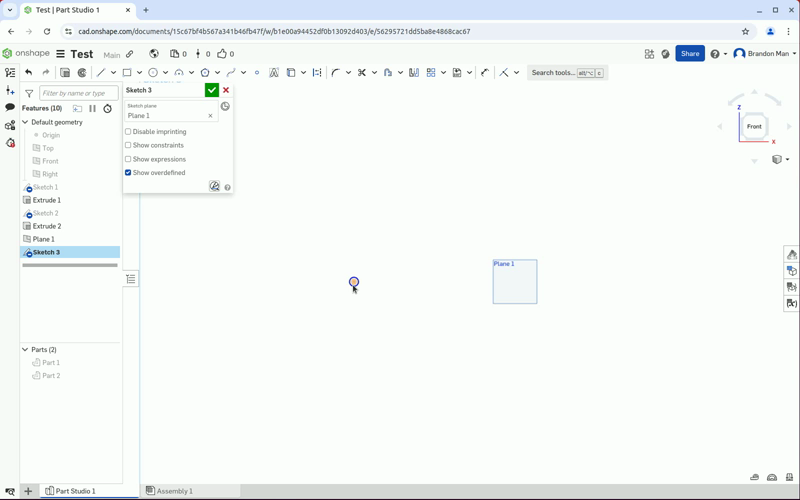
scroll(6)
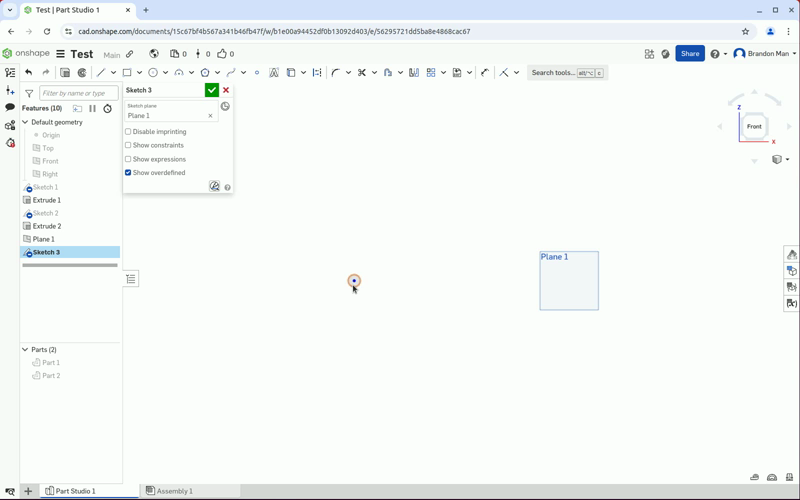
scroll(6)
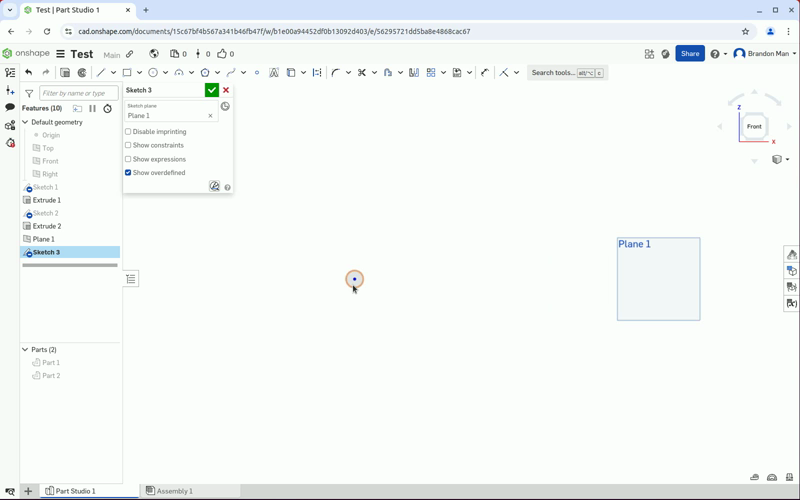
scroll(6)
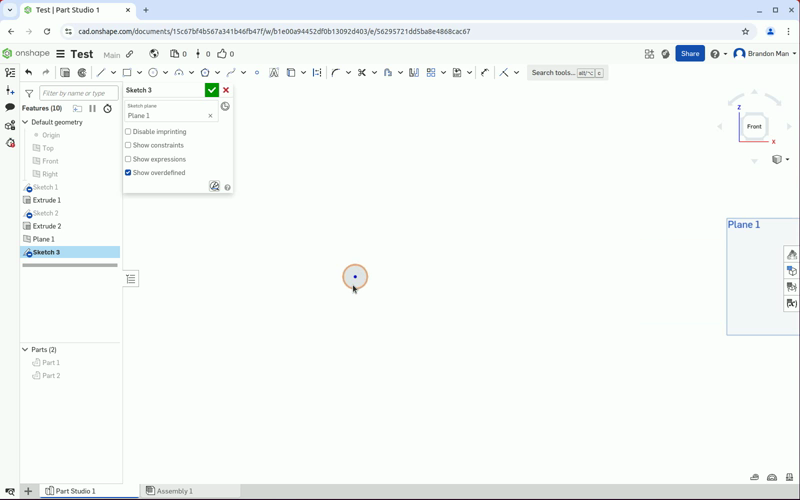
scroll(6)
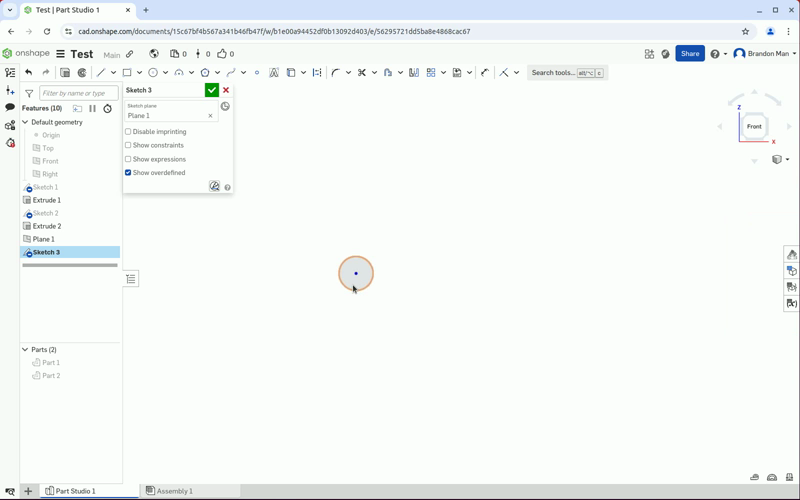
scroll(6)
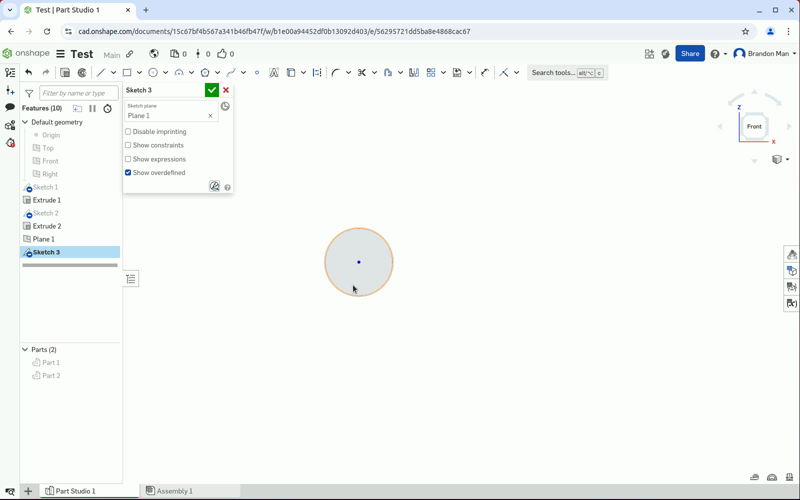
click(353, 284)
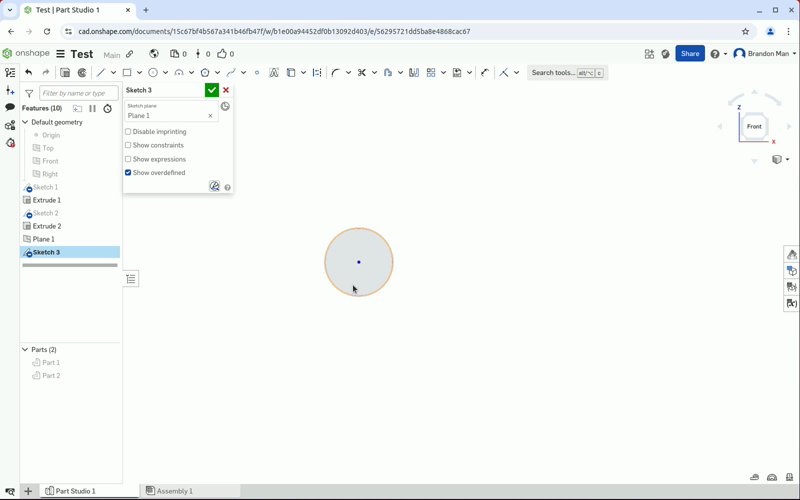
scroll(-6)
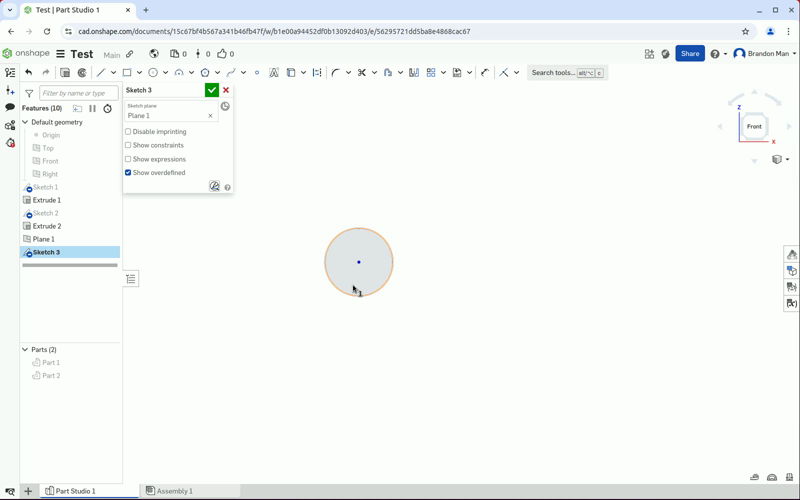
scroll(-6)
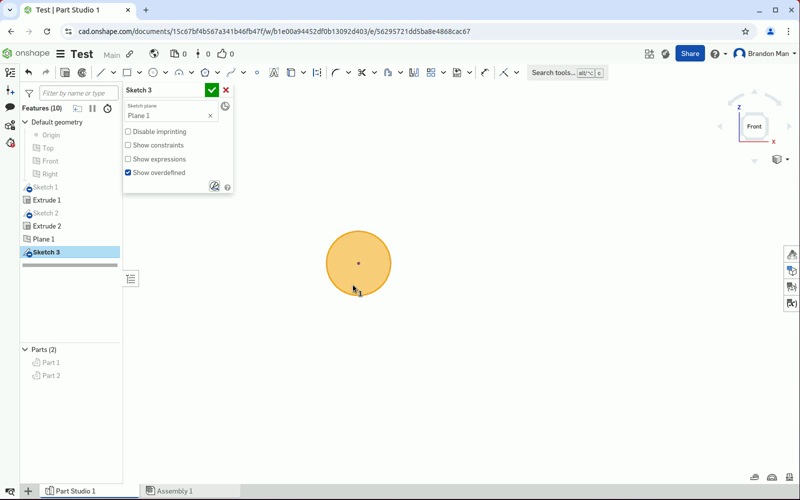
scroll(-6)
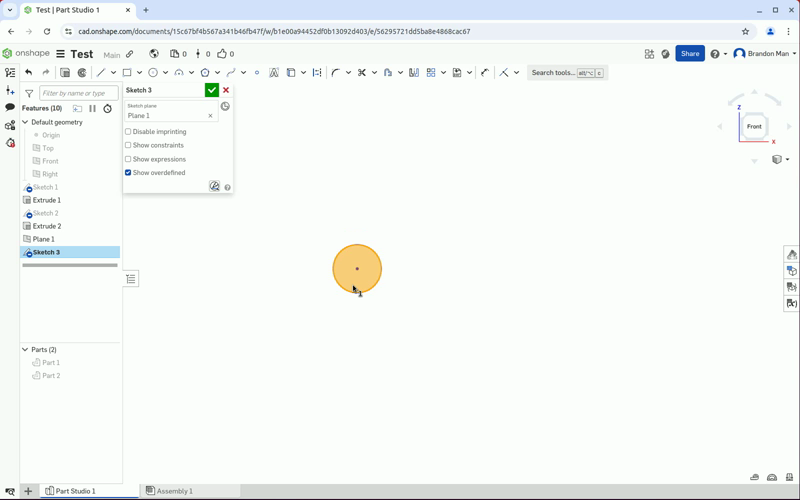
scroll(-6)
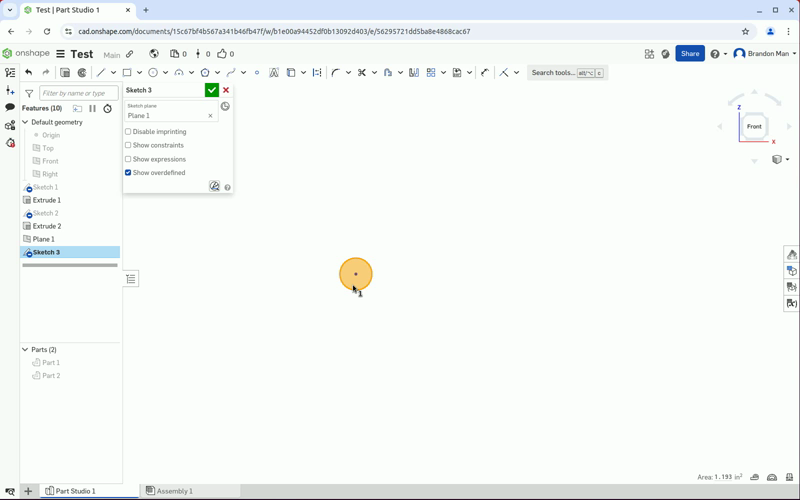
scroll(-6)
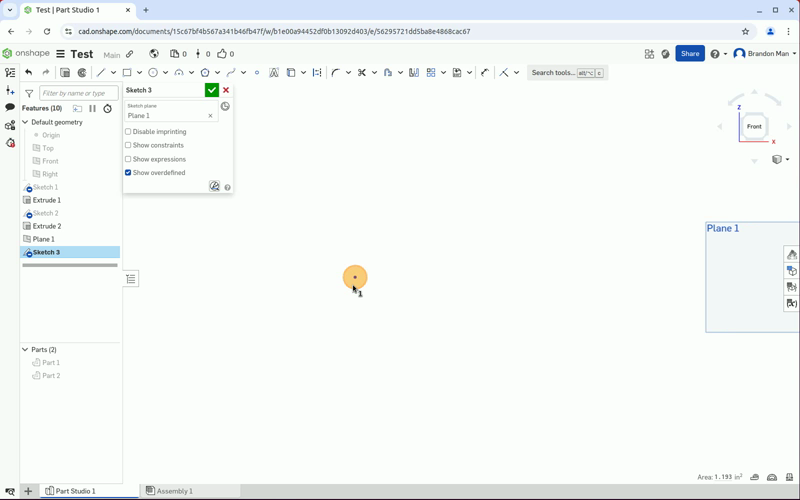
scroll(-6)
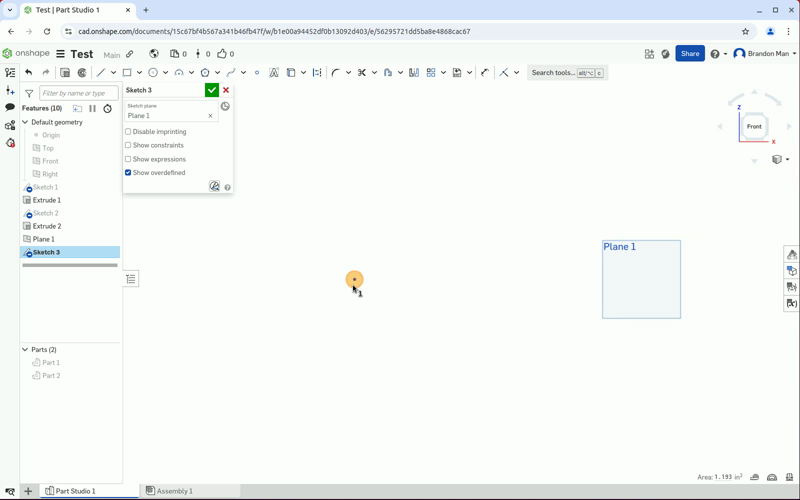
scroll(-6)
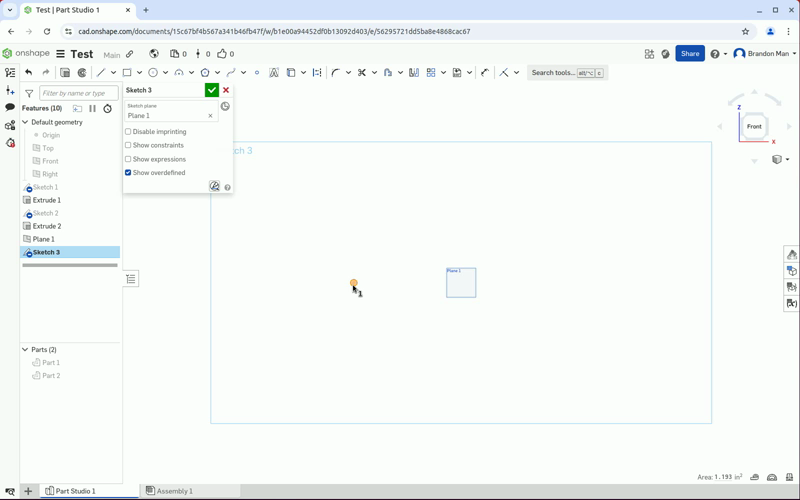
mouse_move(73, 352)
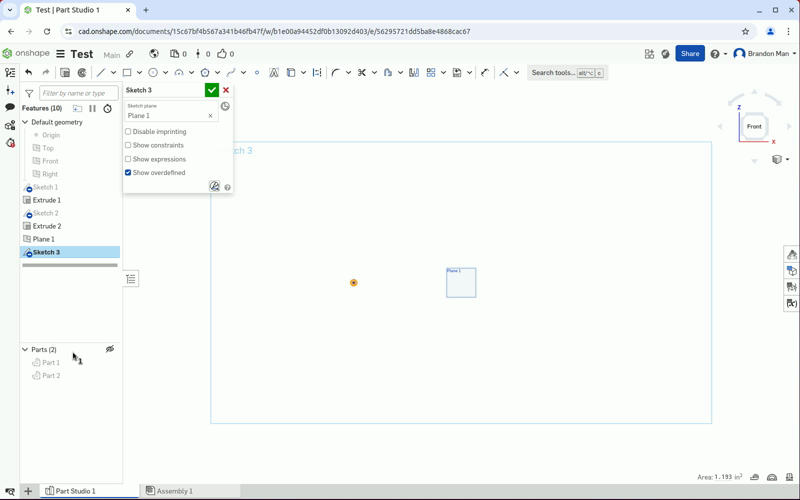
key(shift+y)
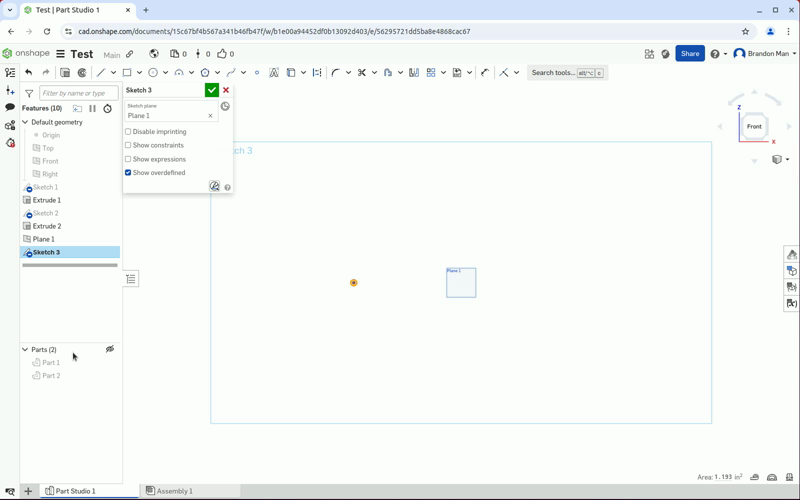
key(shift+e)
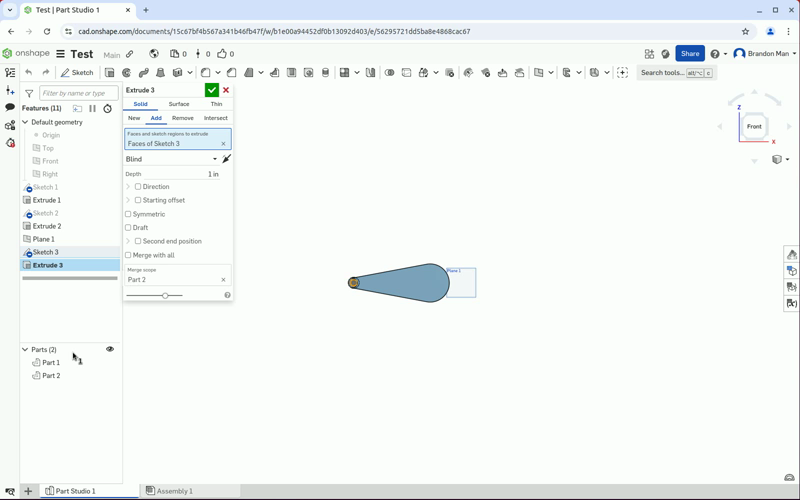
mouse_move(143, 106)
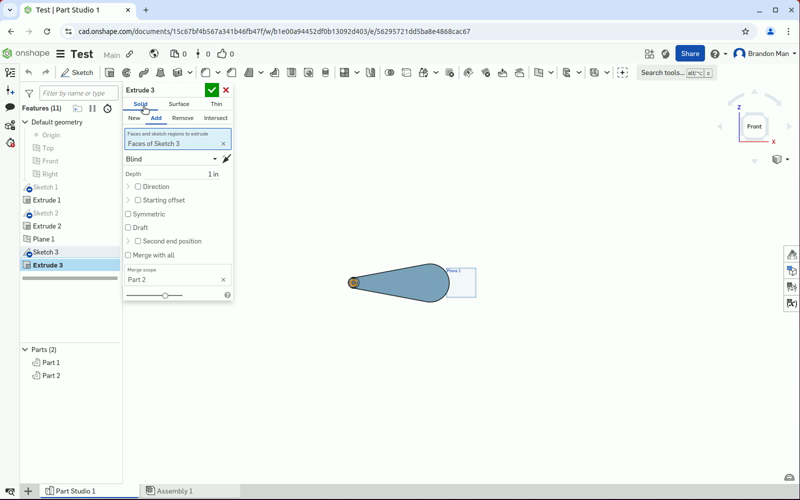
click(143, 106)
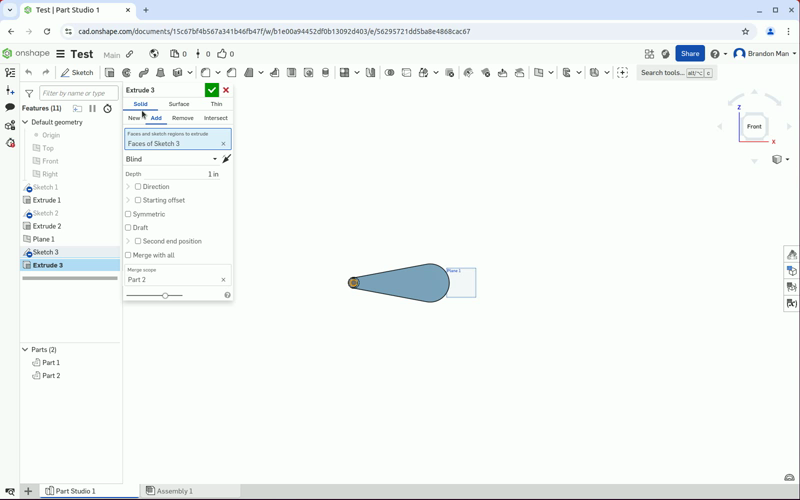
mouse_move(137, 120)
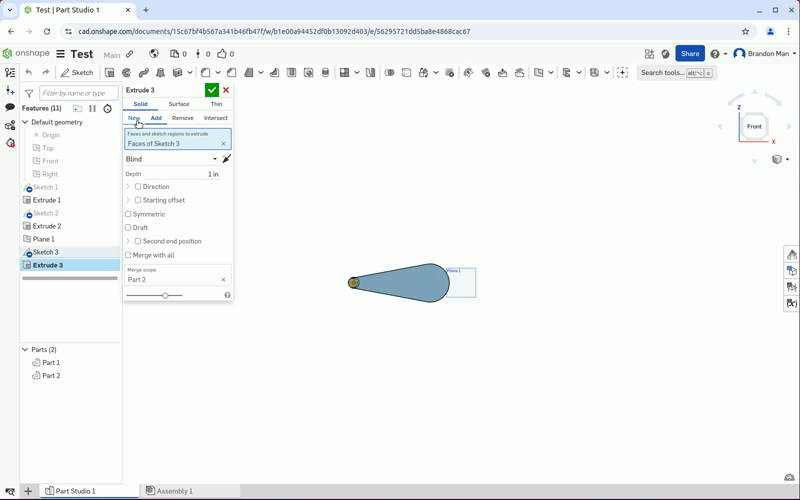
click(137, 120)
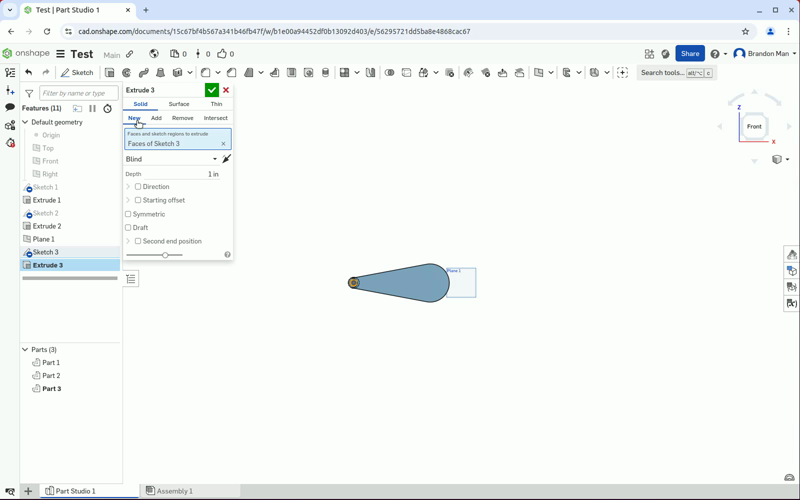
key(tab, 4)
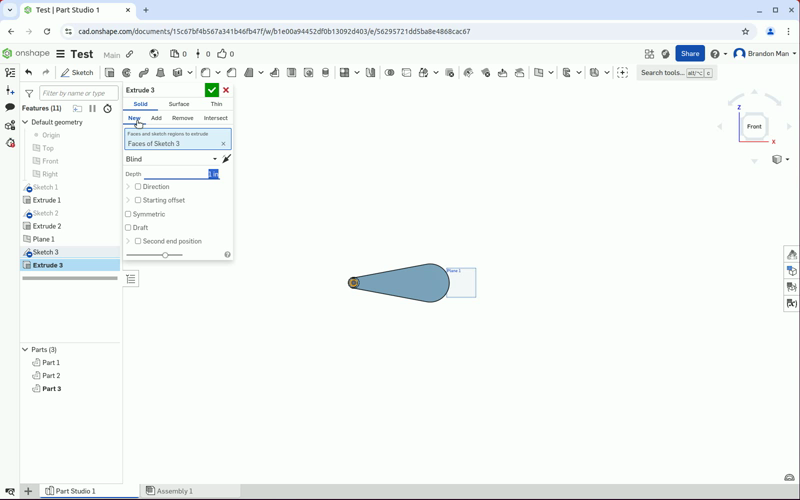
text(0.963)
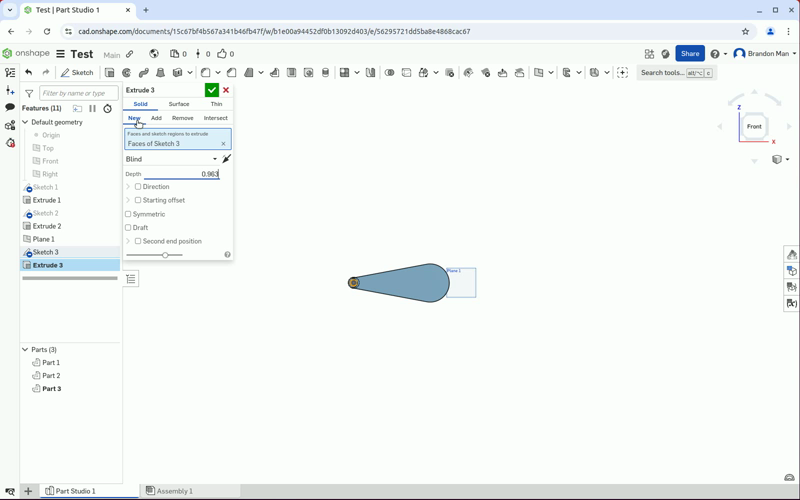
key(enter)
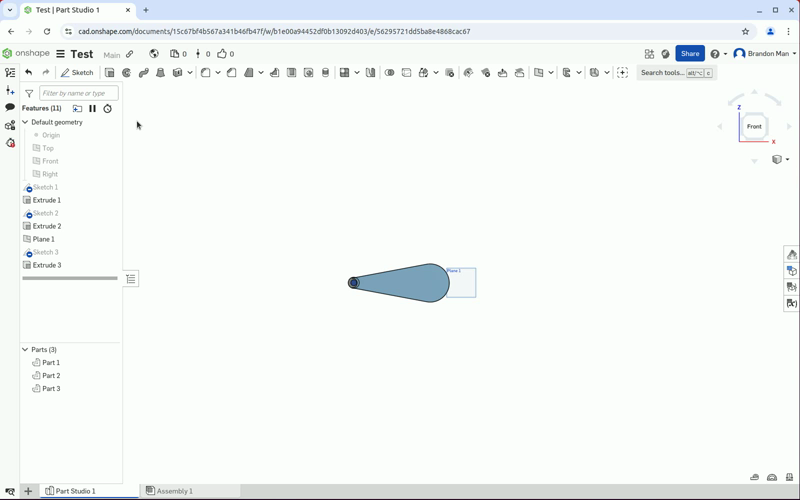
key(shift+h)
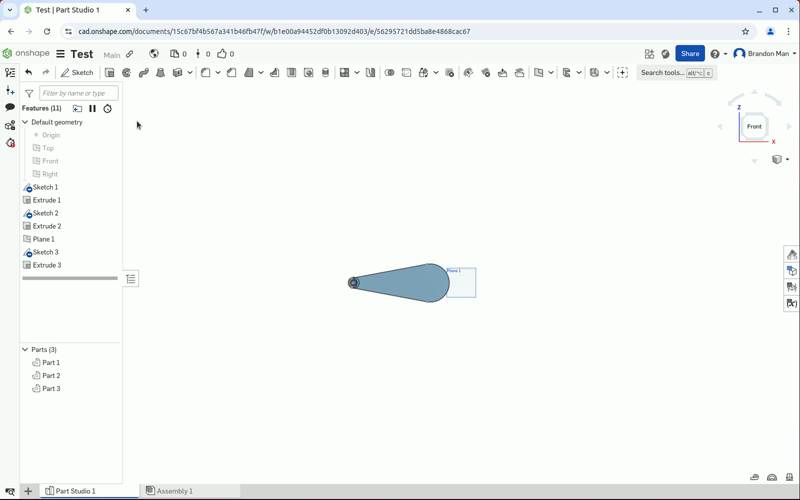
key(shift+h)
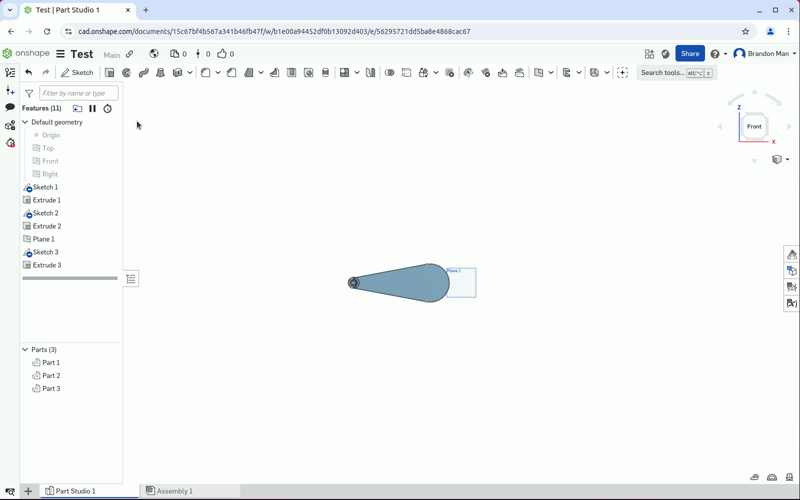
key(shift+7)
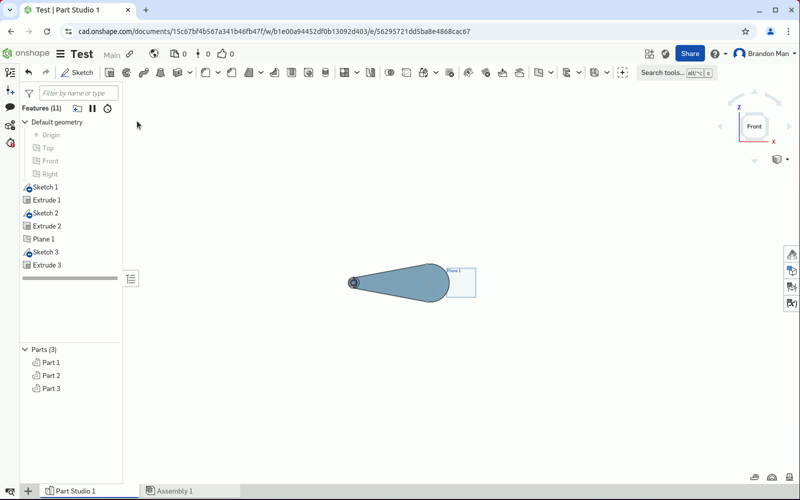
key(left, 2)
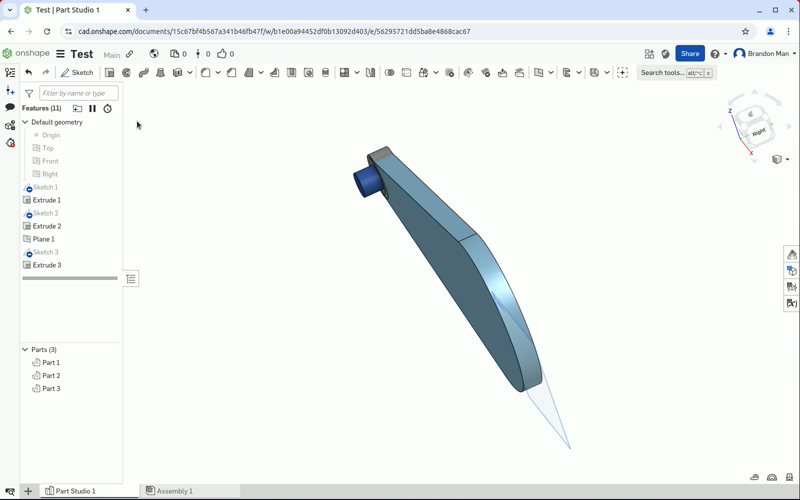
key(down, 2)
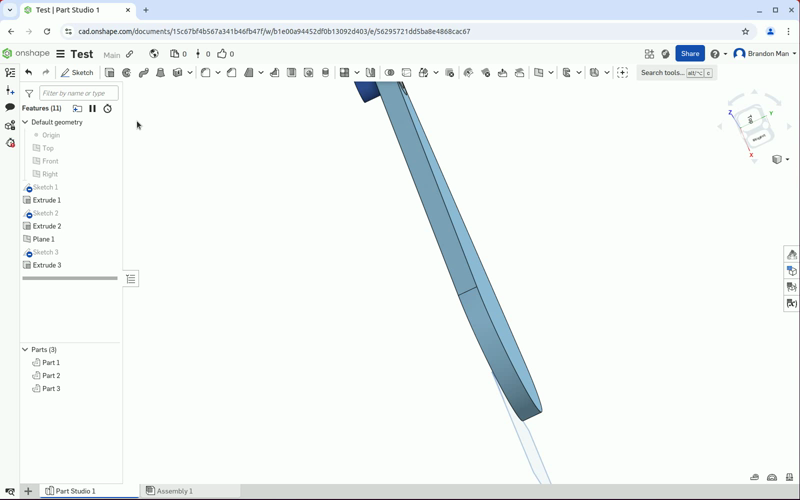
key(up, 2)
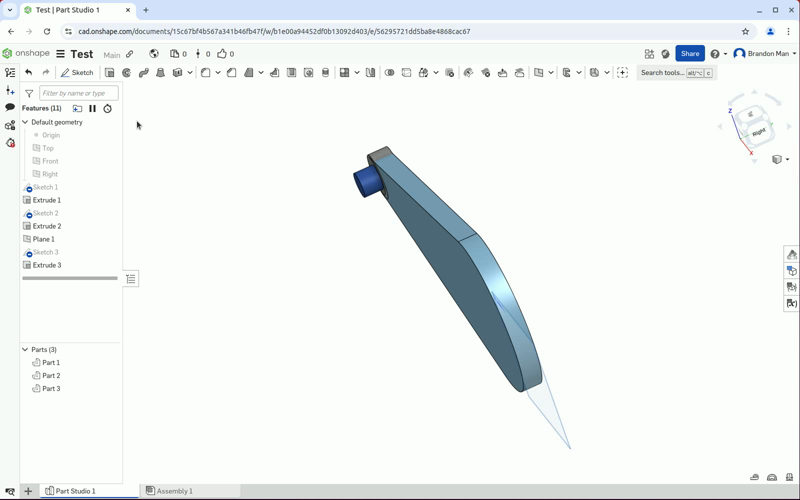
key(right, 2)
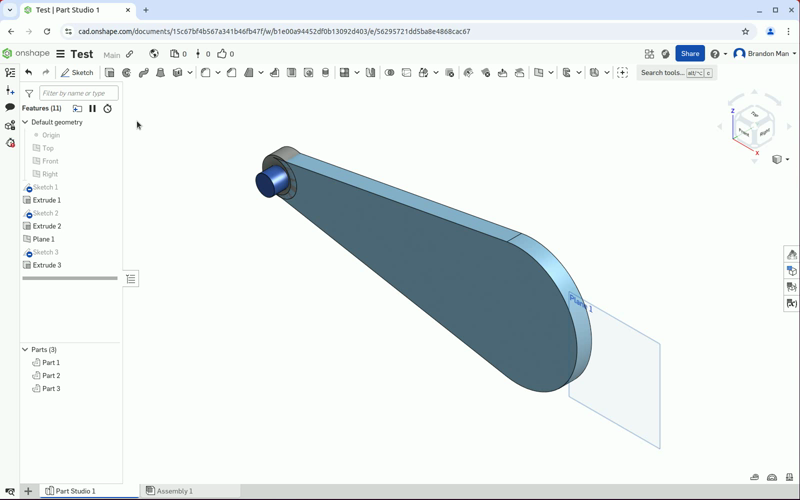
mouse_move(73, 189)
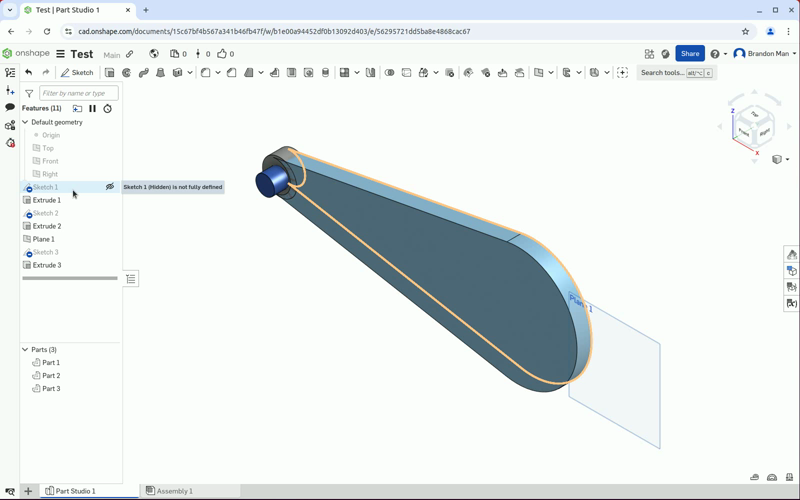
click(73, 189)